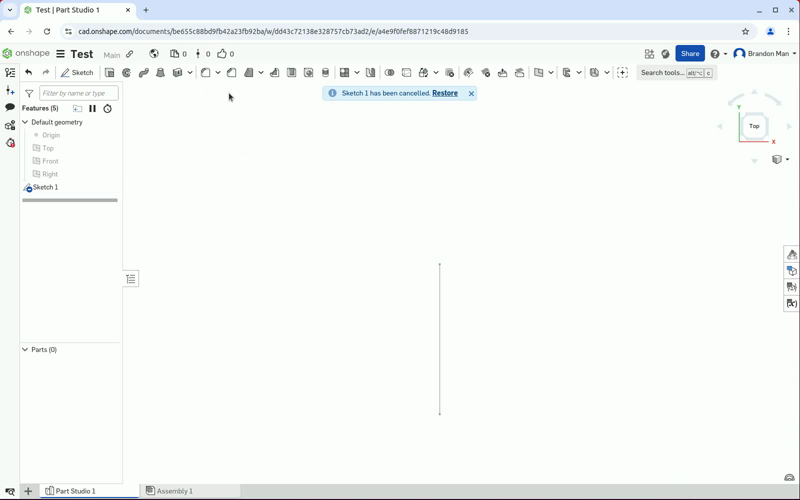
key(shift+h)
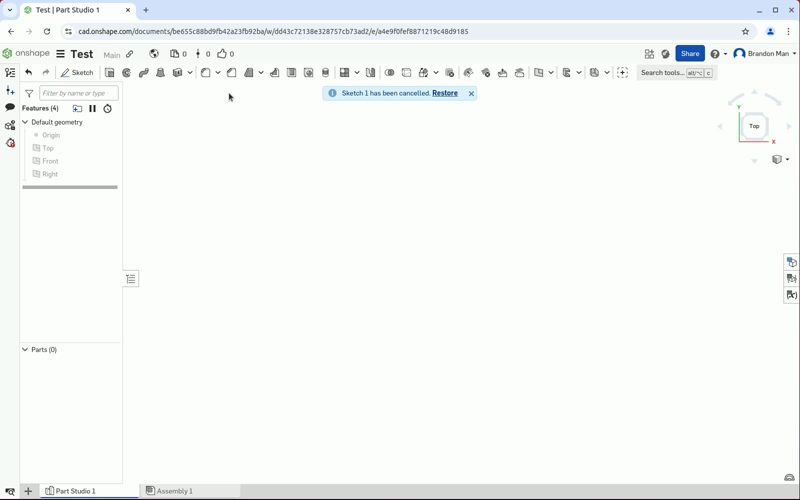
mouse_move(73, 352)
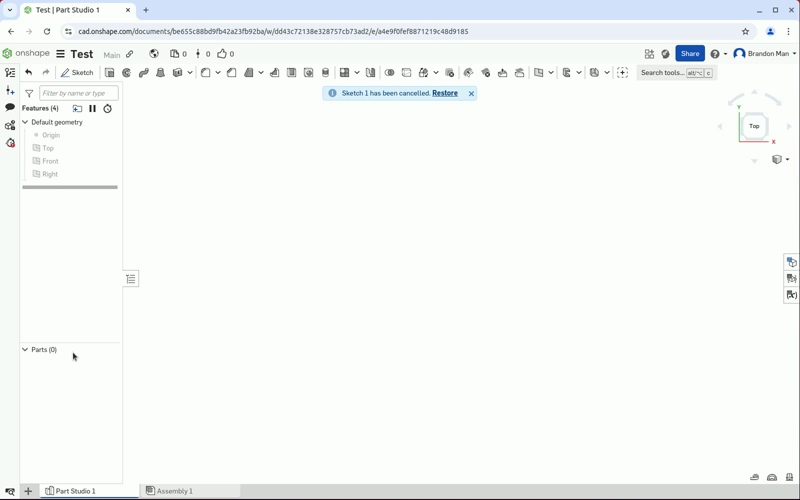
key(y)
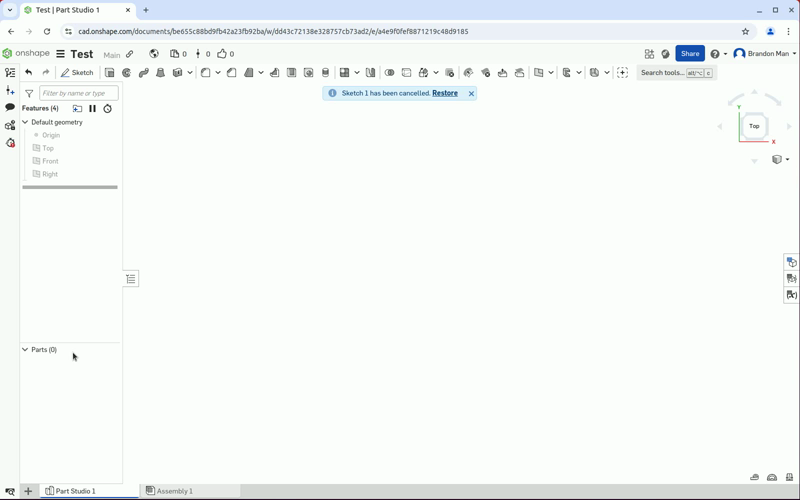
key(shift+p)
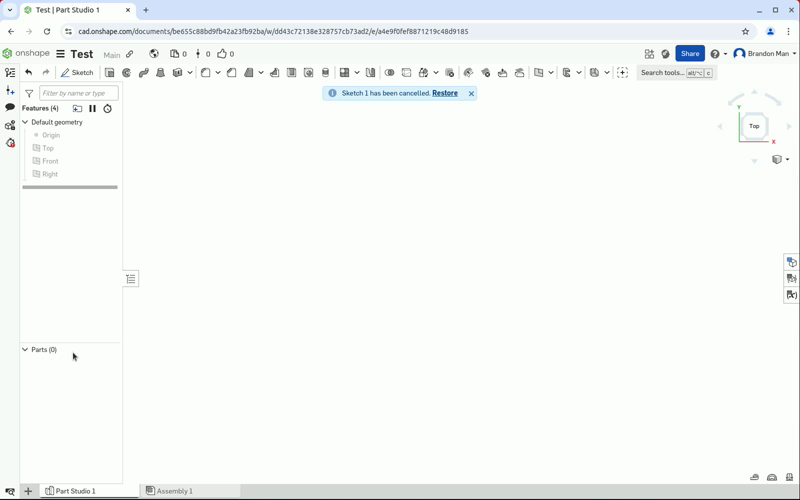
key(space)
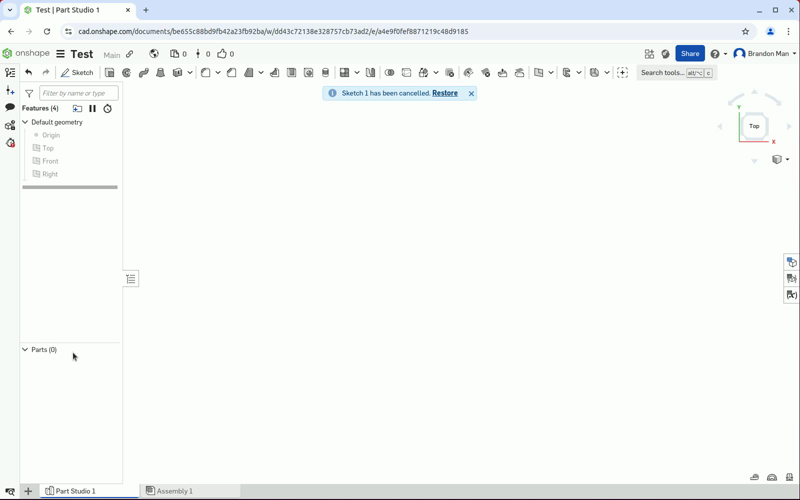
key_down(shift)
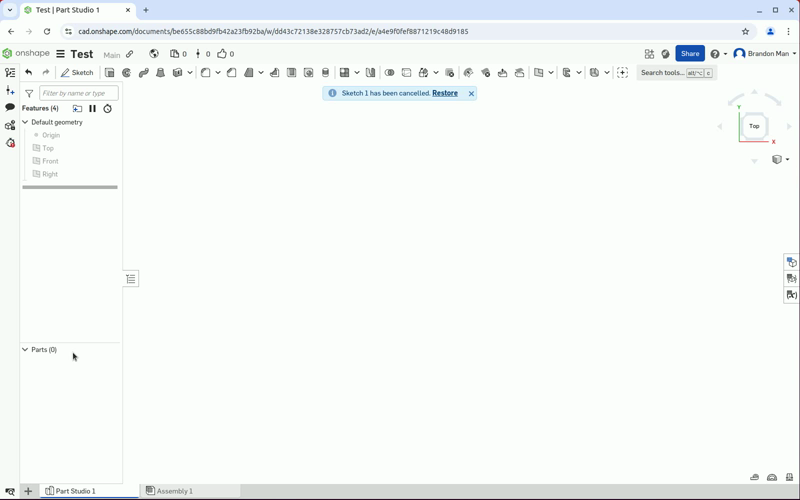
key(up)
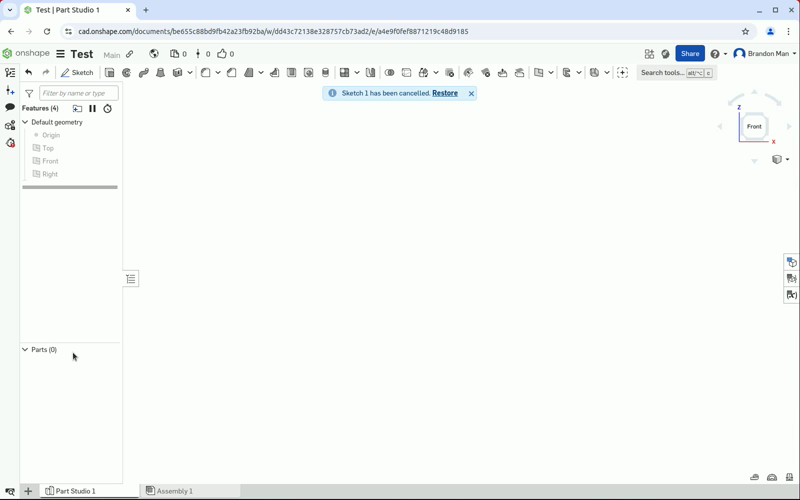
key_up(shift)
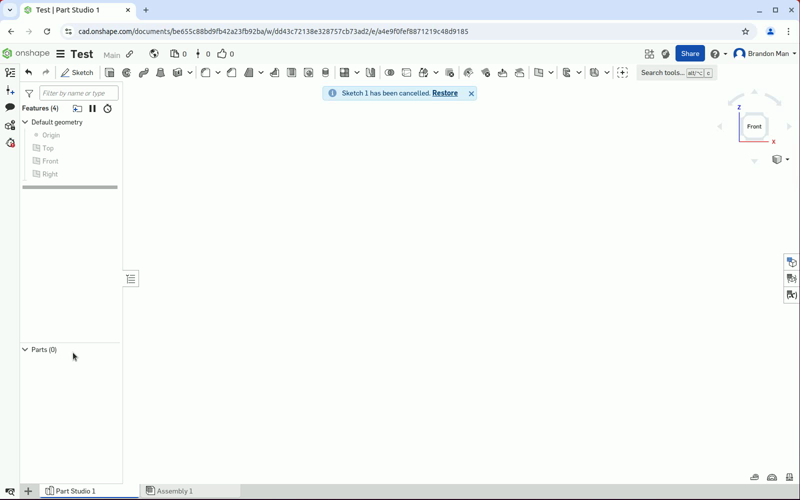
mouse_move(73, 352)
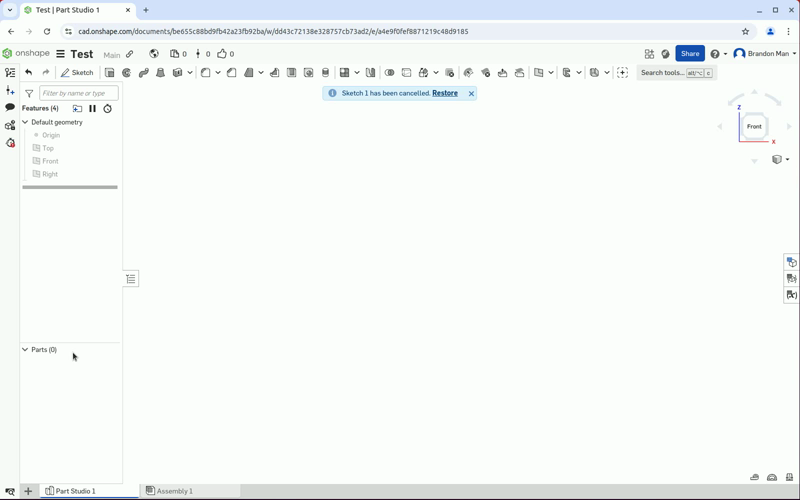
key(shift+y)
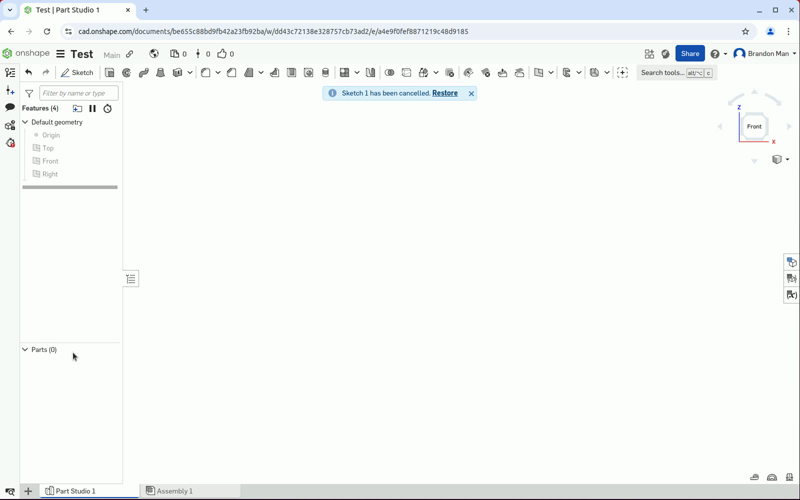
key(shift+s)
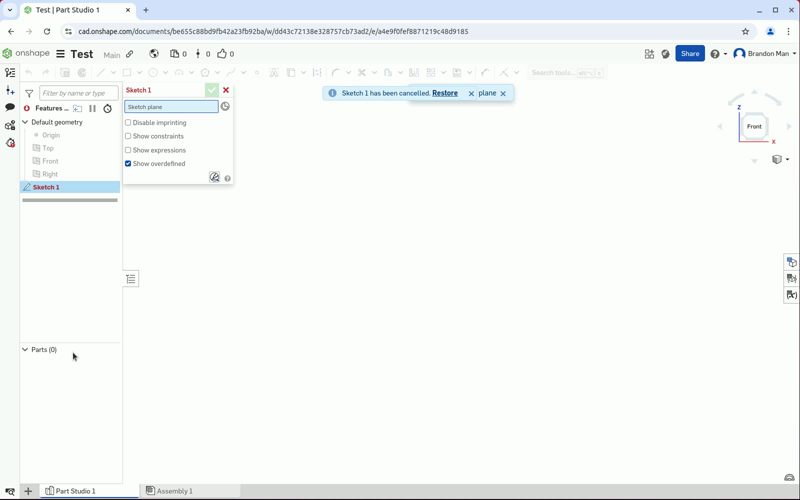
mouse_move(73, 163)
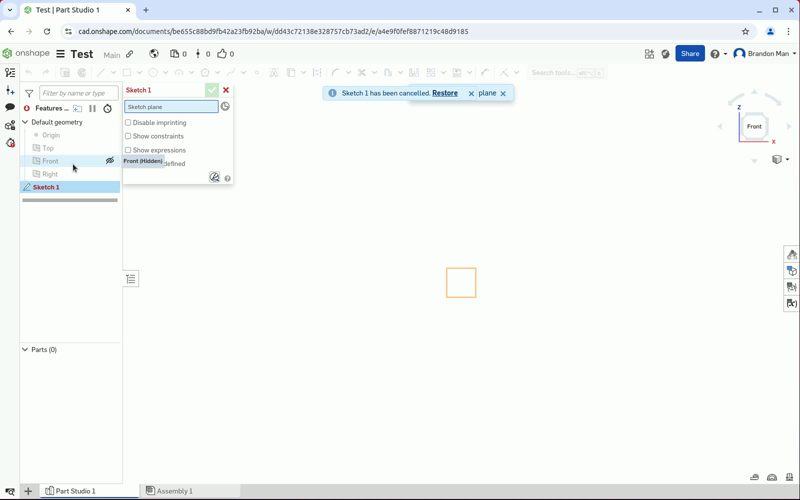
click(73, 163)
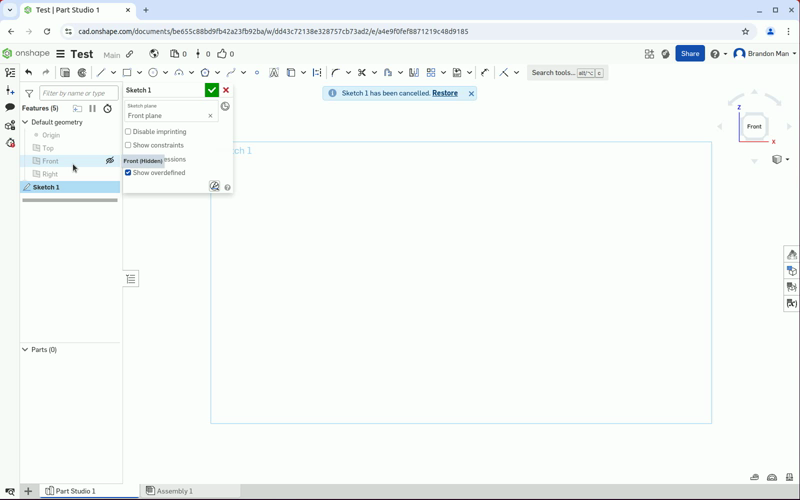
mouse_move(73, 352)
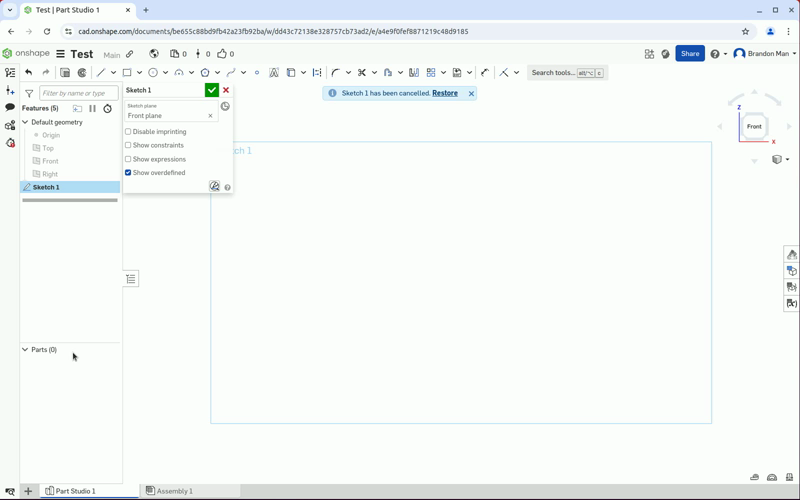
key(y)
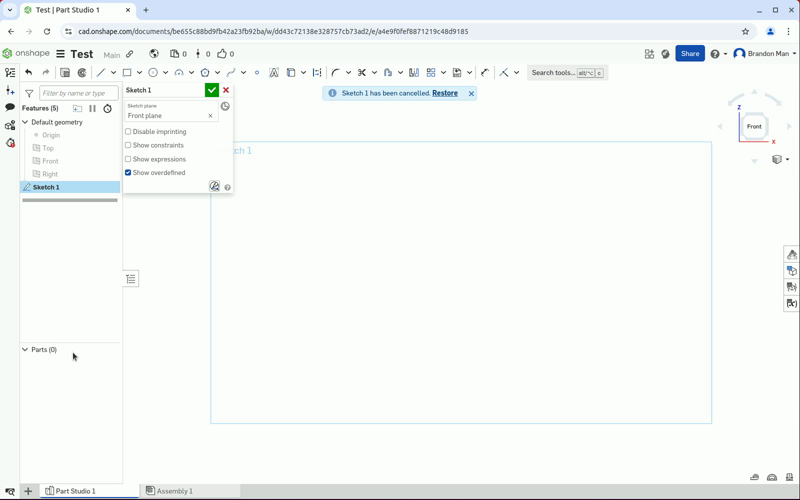
key(l)
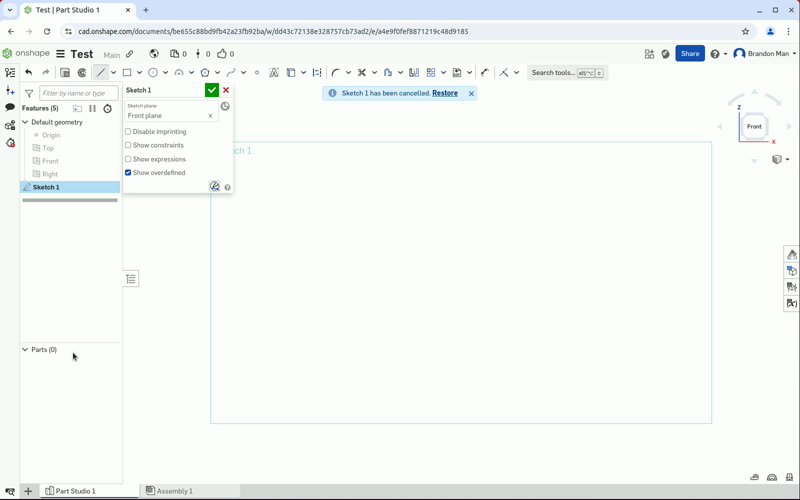
key_down(shift)
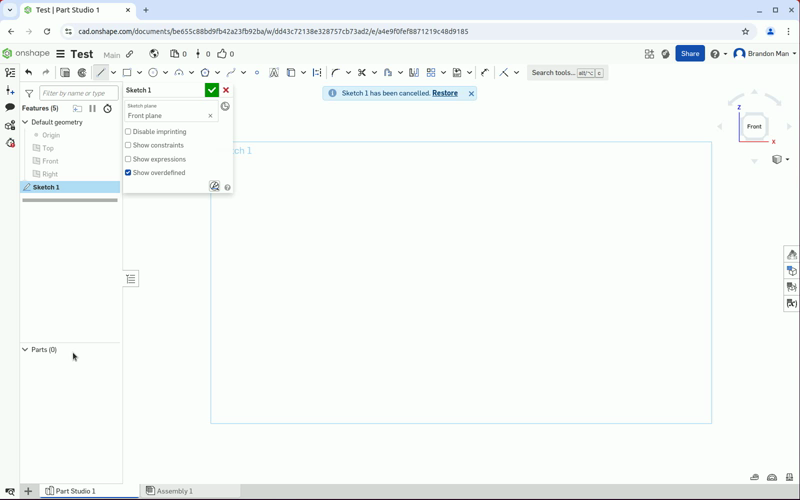
mouse_move(382, 311)
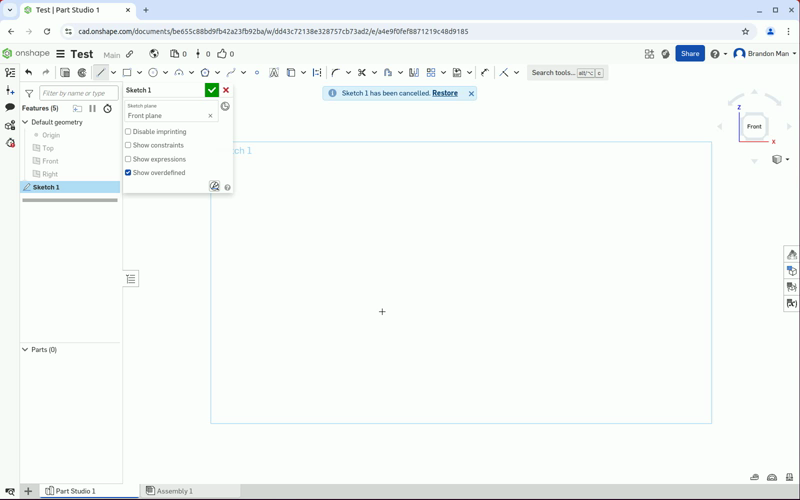
click(382, 311)
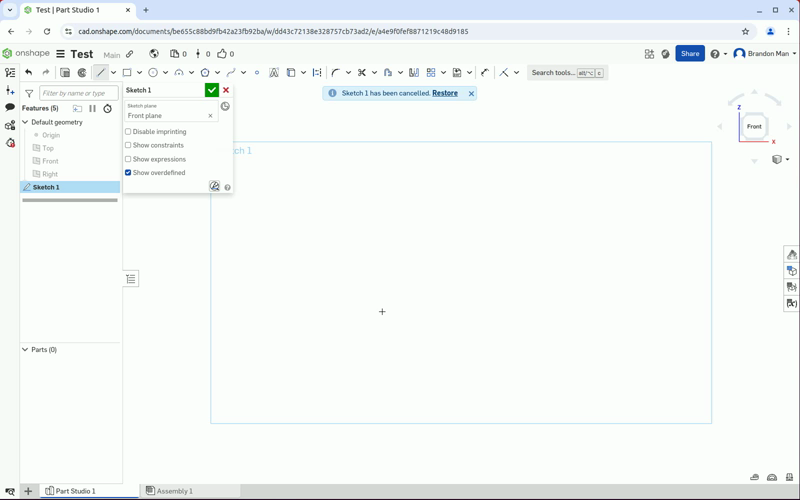
key_up(shift)
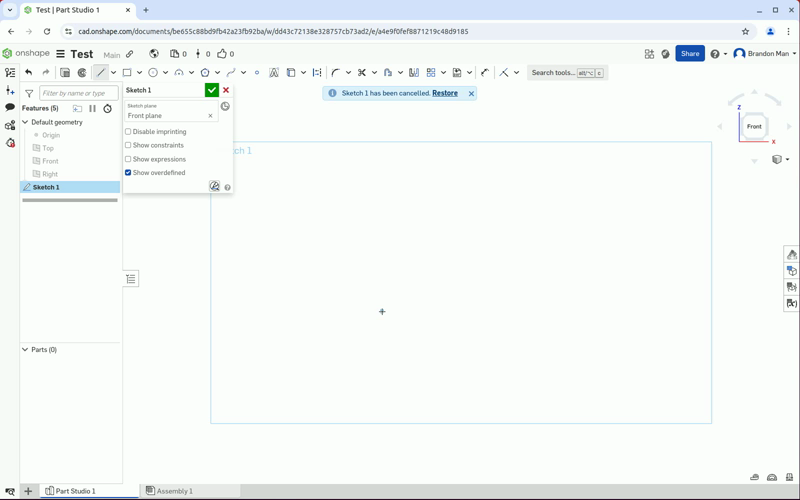
key_down(shift)
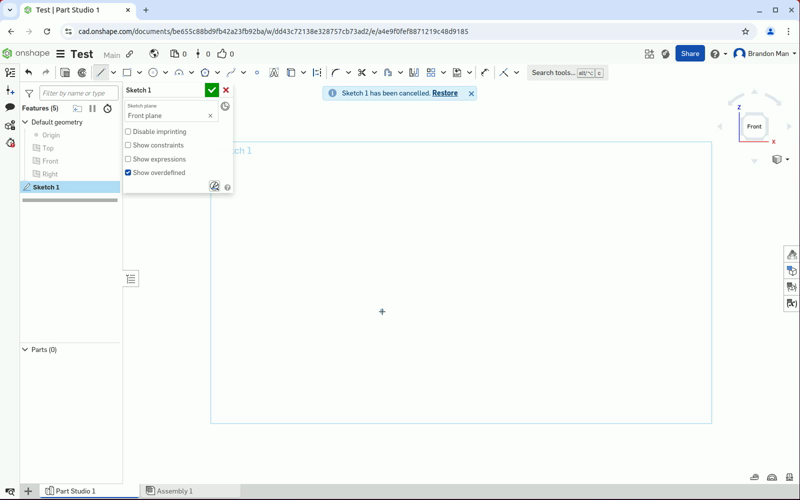
mouse_move(546, 311)
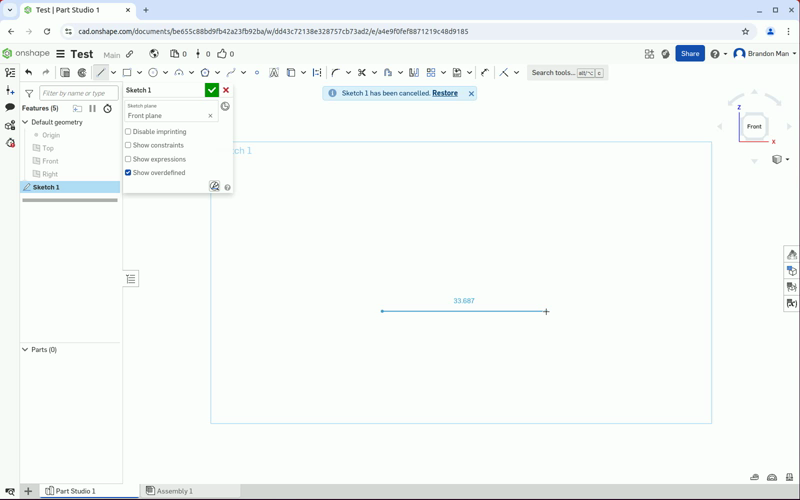
click(546, 311)
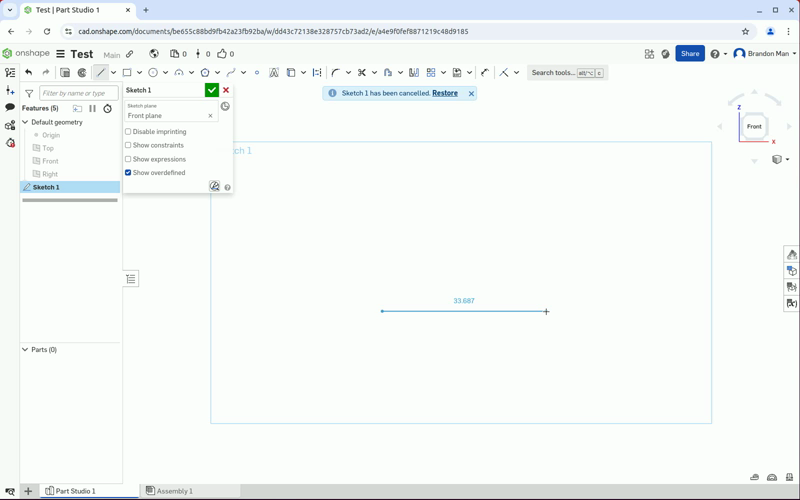
key_up(shift)
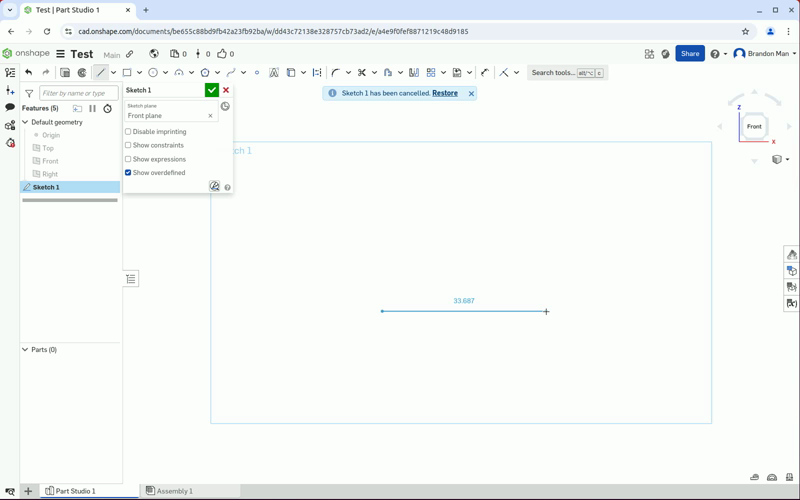
key_down(shift)
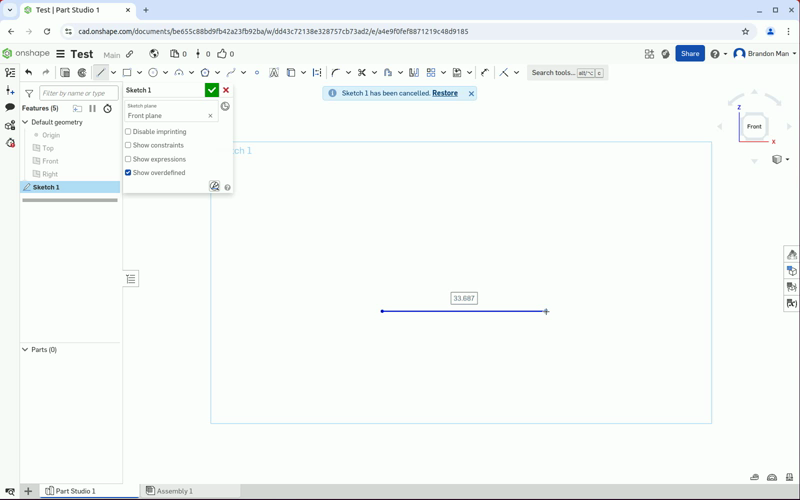
mouse_move(576, 311)
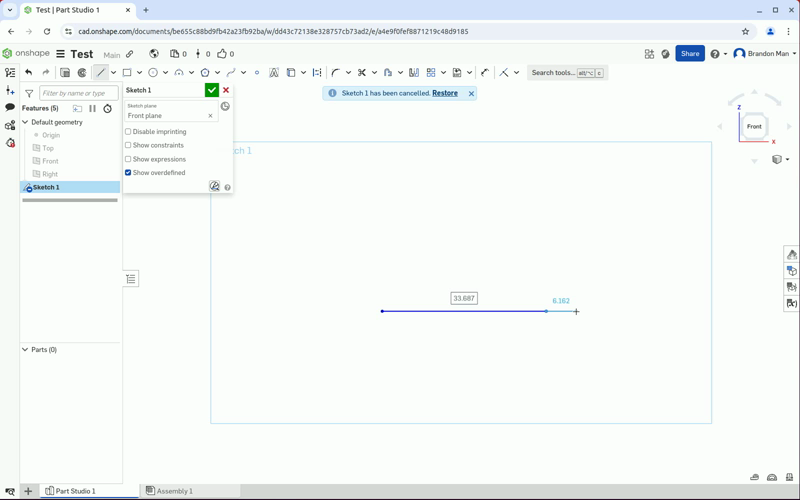
mouse_move(546, 252)
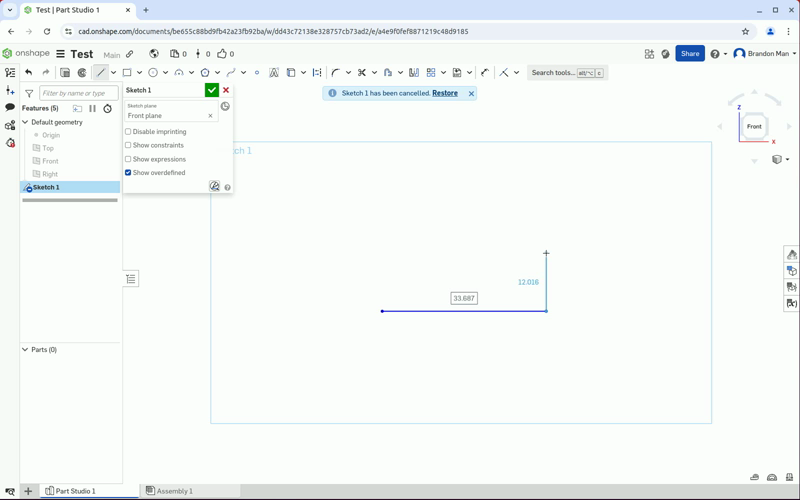
click(546, 252)
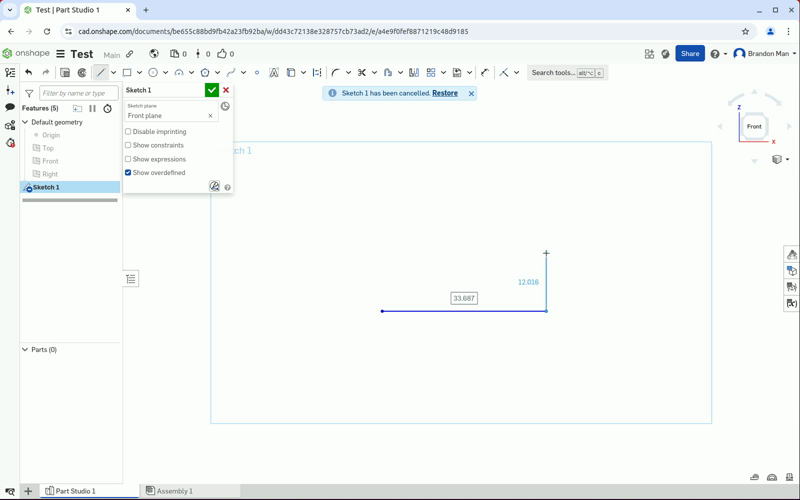
key_up(shift)
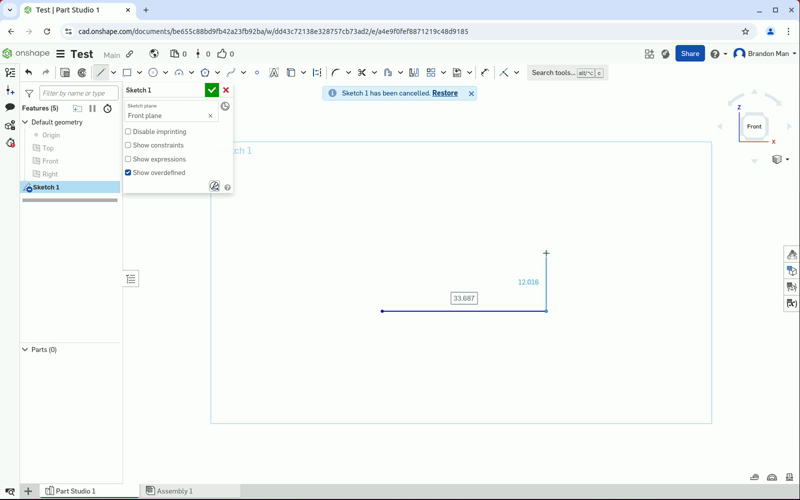
key_down(shift)
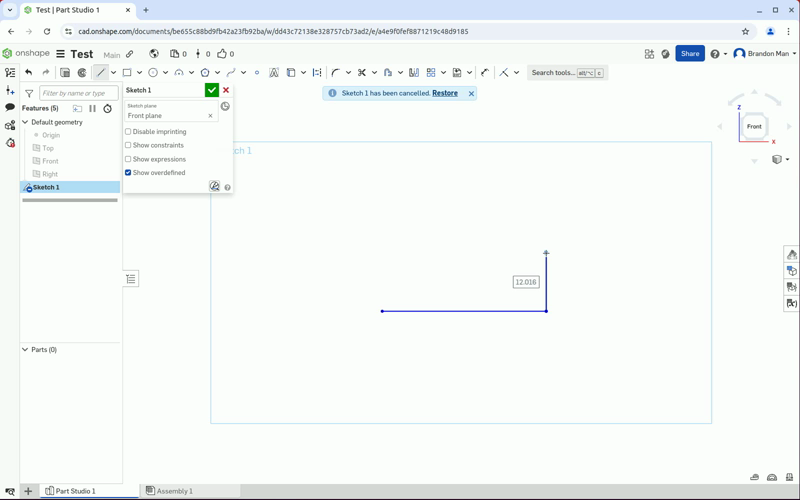
mouse_move(382, 252)
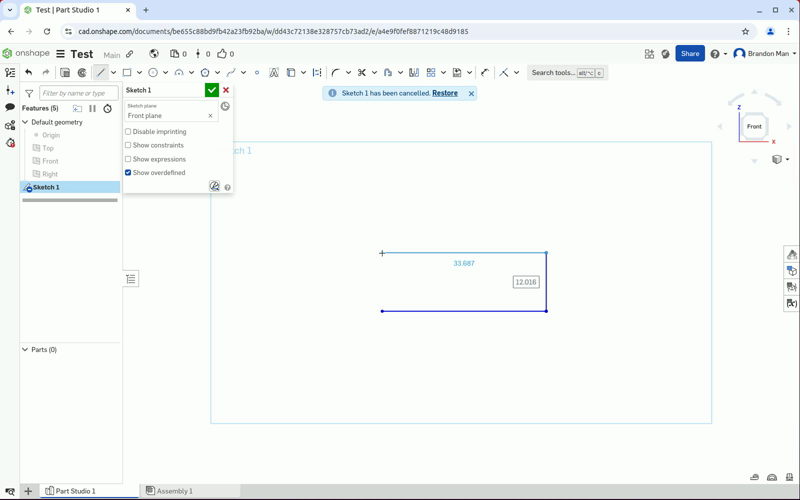
click(382, 252)
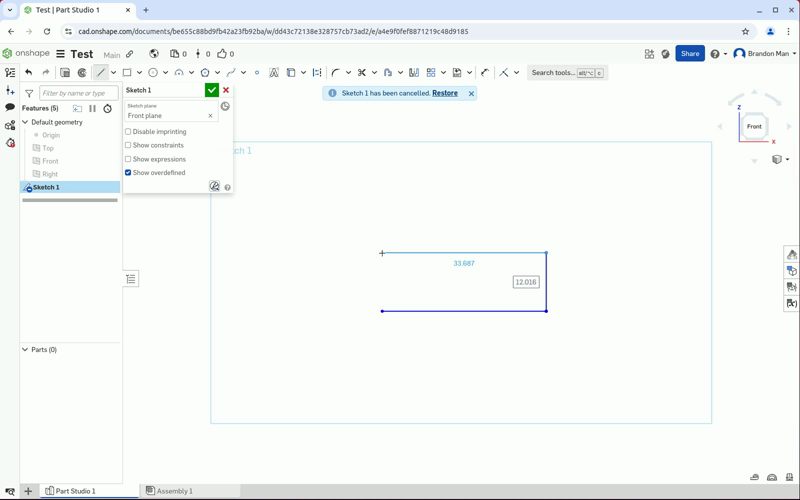
key_up(shift)
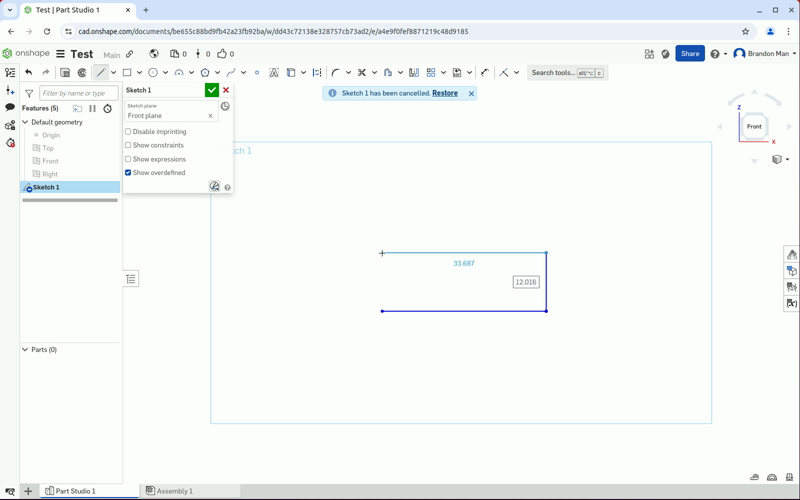
mouse_move(412, 252)
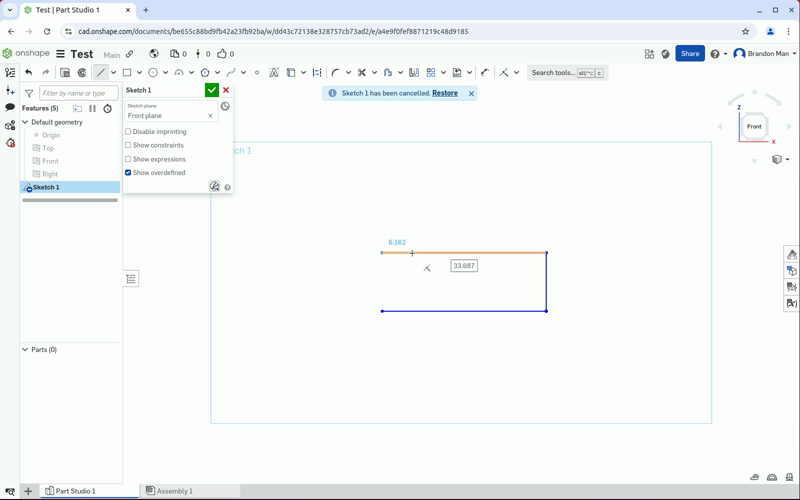
key_down(shift)
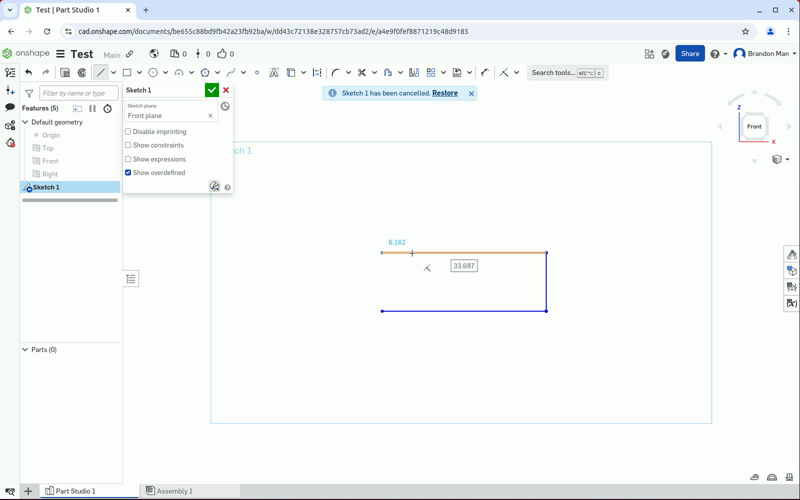
mouse_move(382, 311)
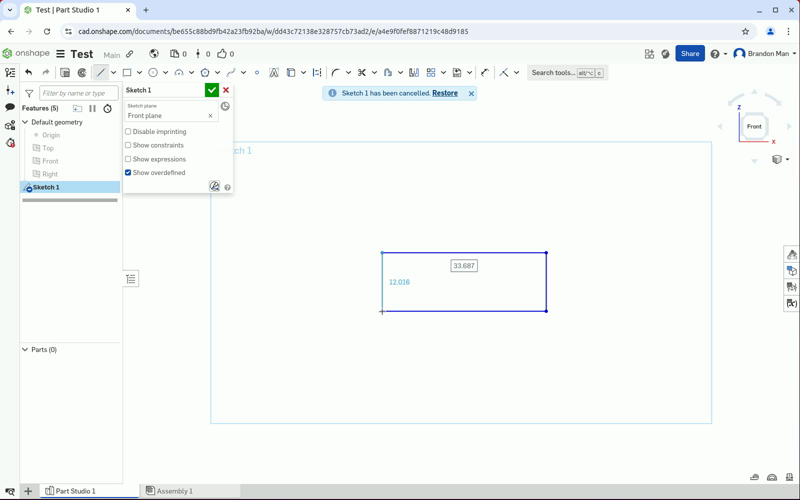
key_up(shift)
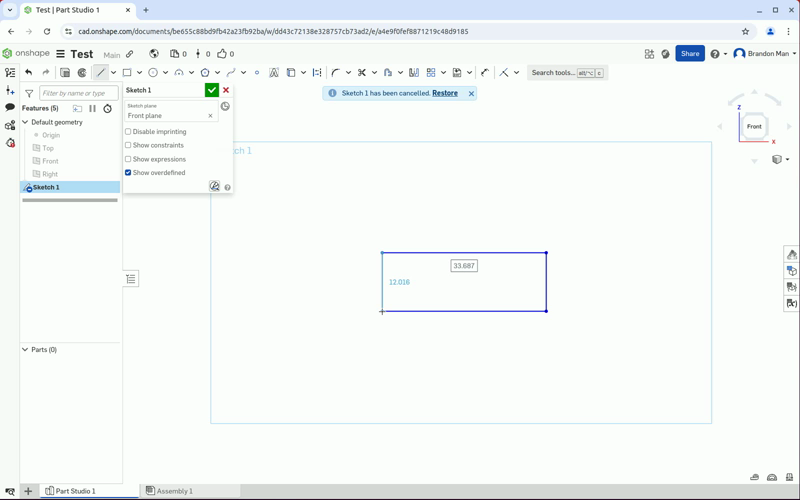
click(382, 311)
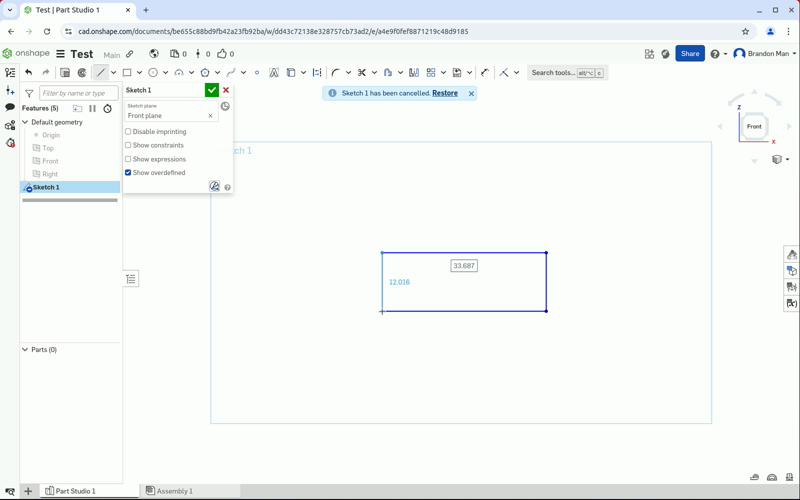
key(esc)
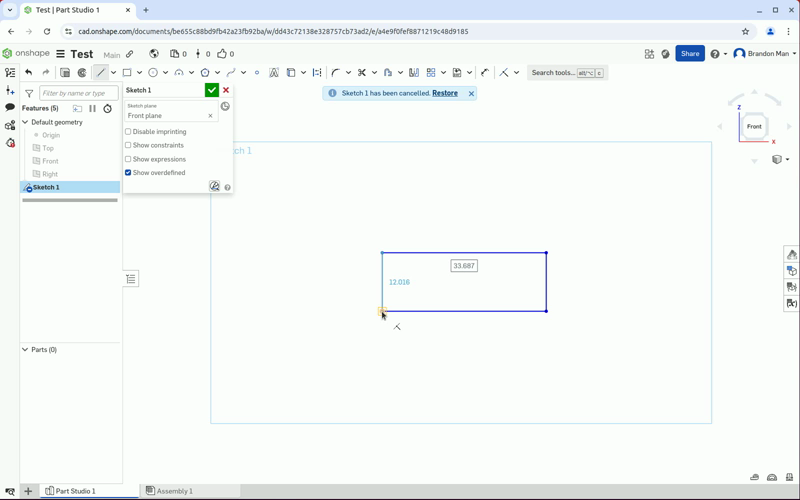
mouse_move(414, 263)
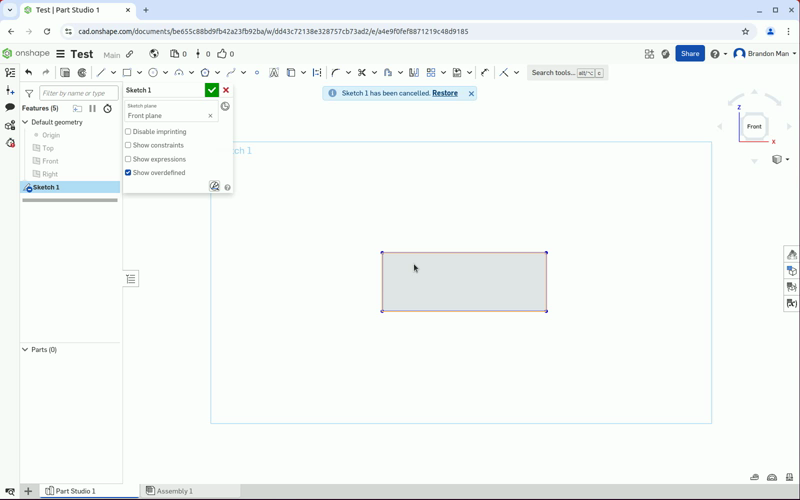
click(414, 263)
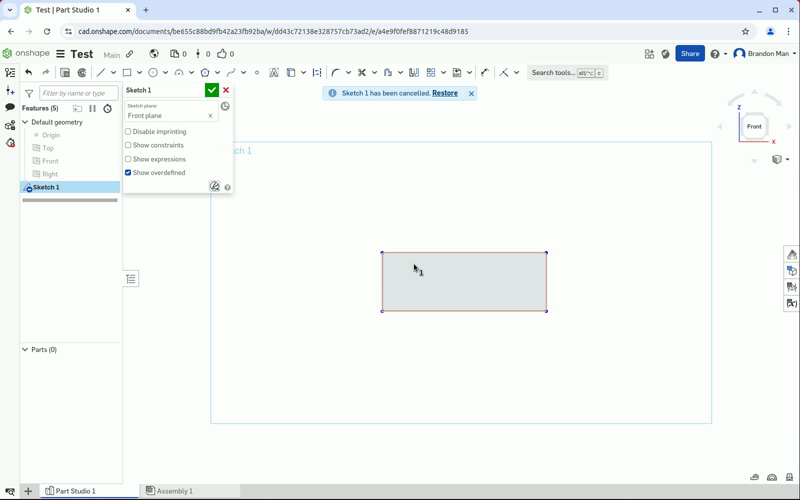
mouse_move(73, 352)
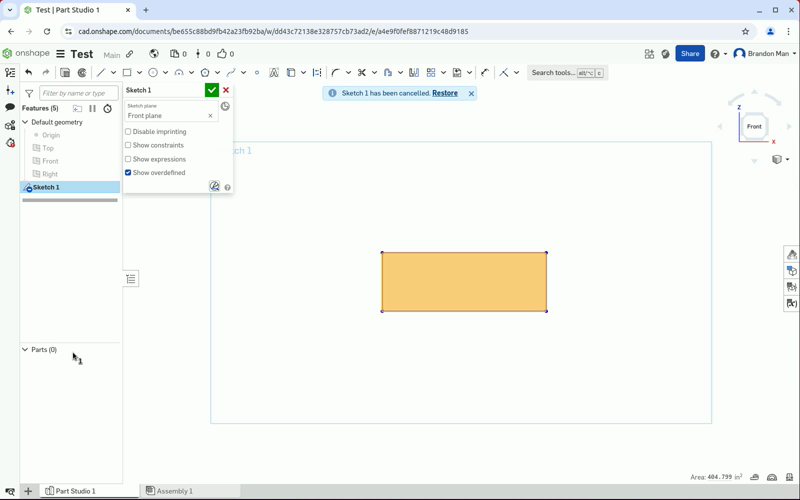
key(shift+y)
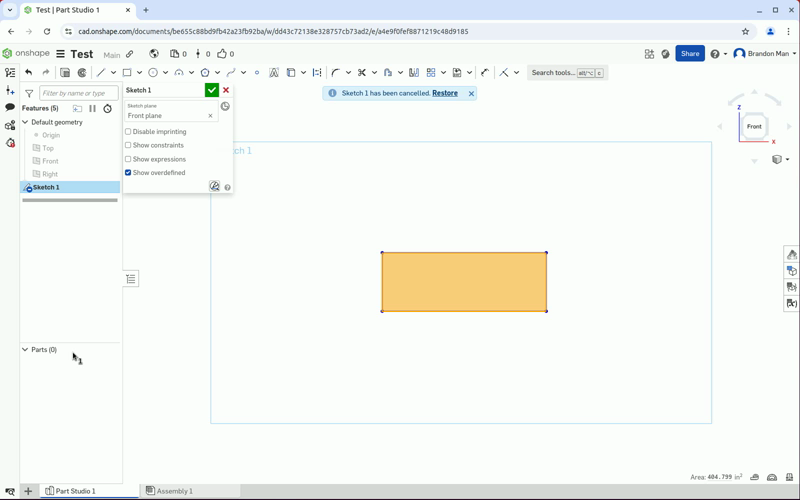
key(shift+e)
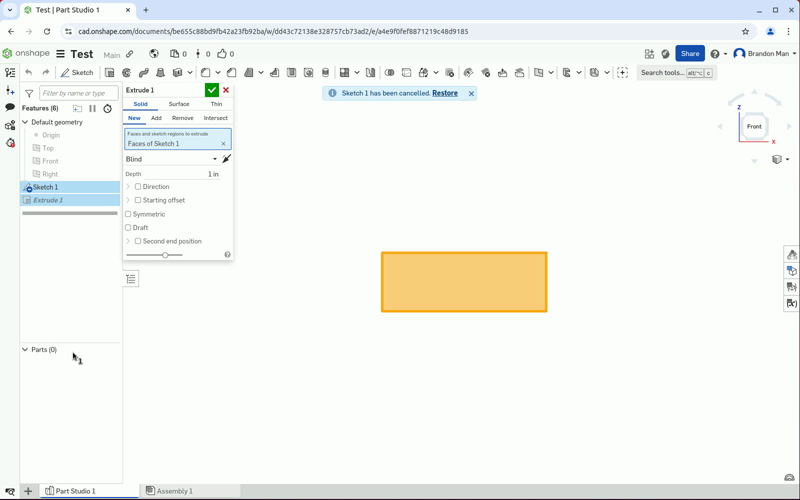
mouse_move(143, 106)
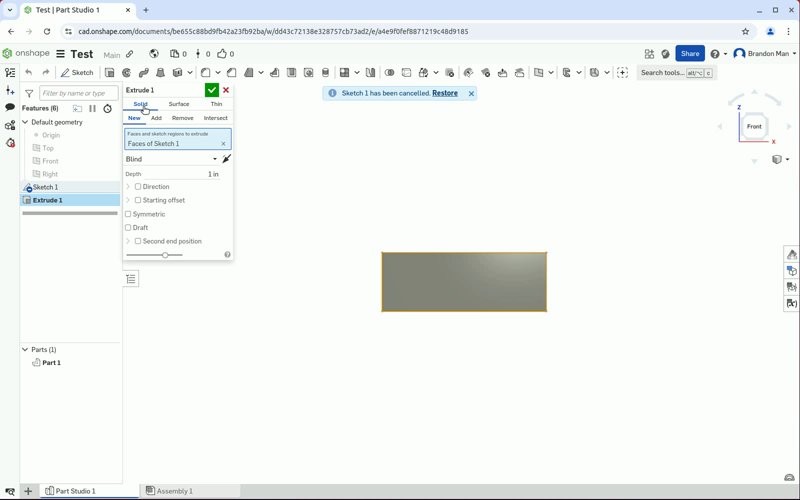
click(143, 106)
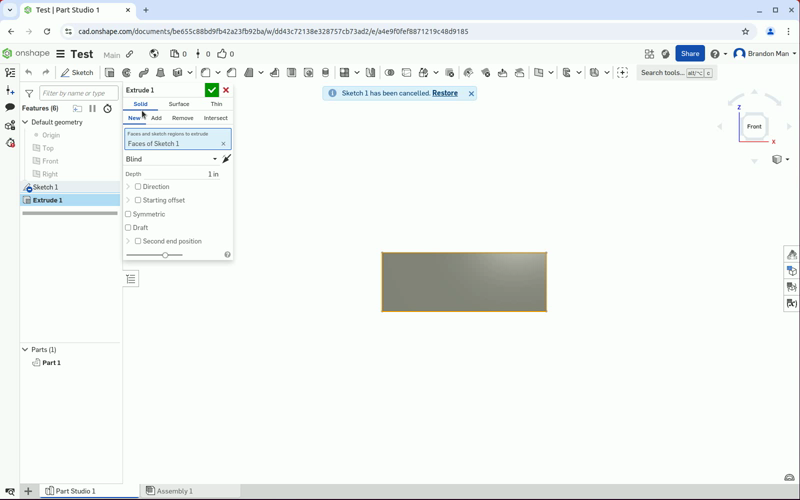
mouse_move(137, 120)
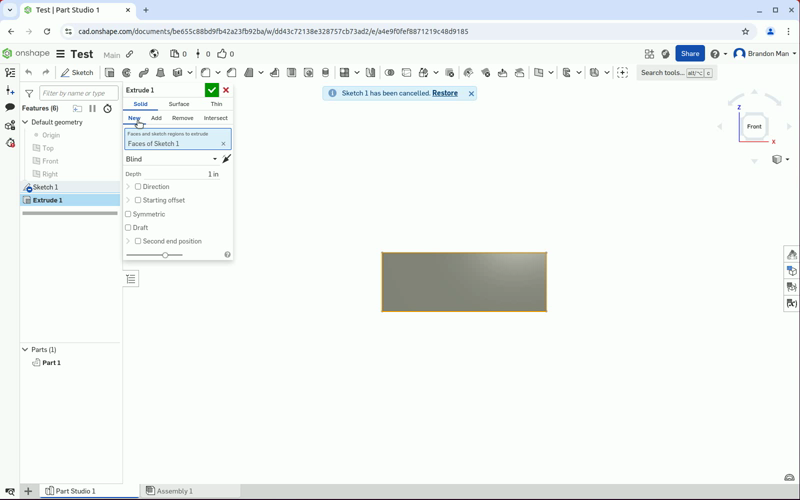
click(137, 120)
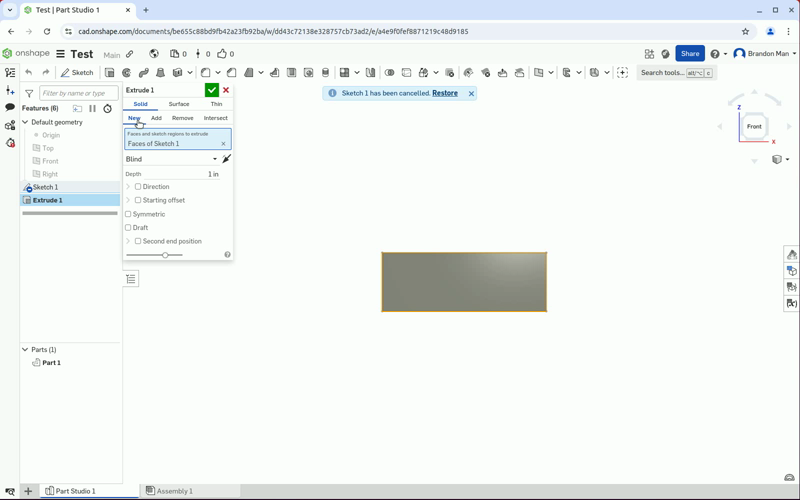
key(tab, 4)
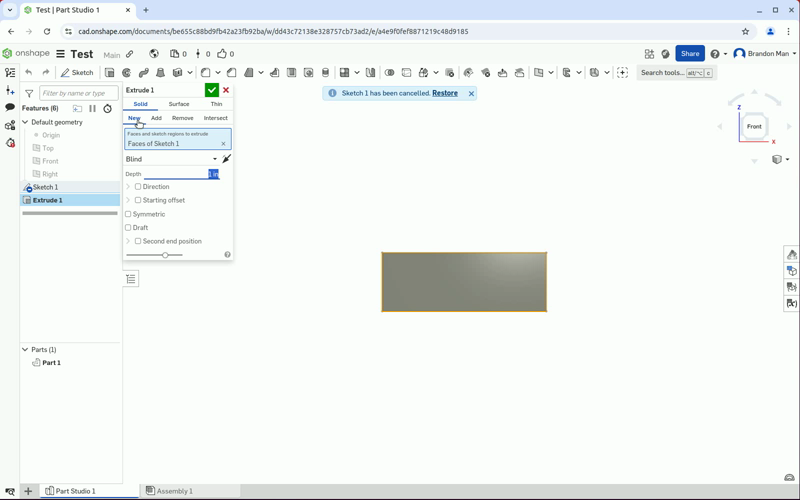
text(0.963)
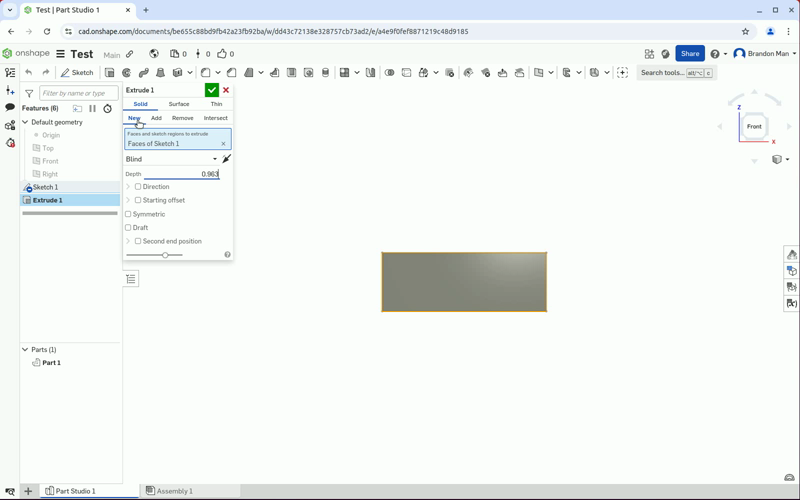
key(enter)
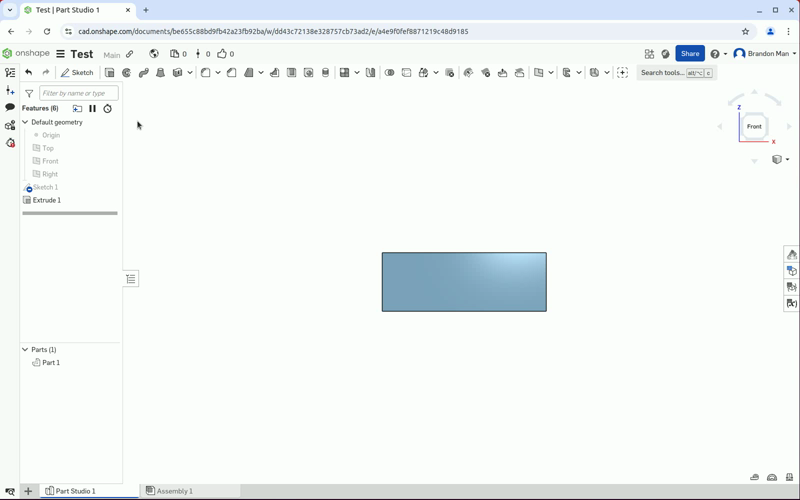
key(shift+h)
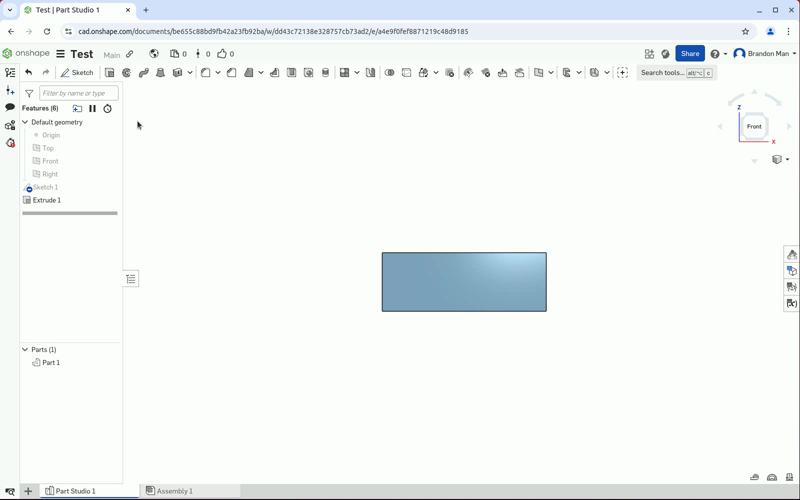
key(shift+h)
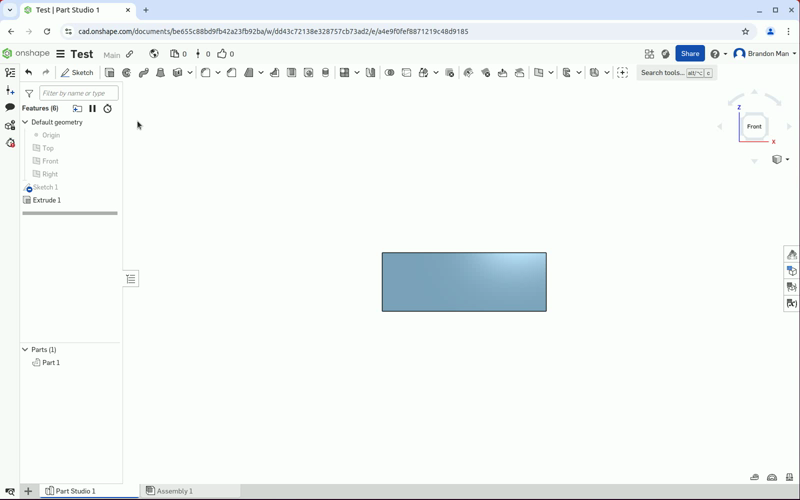
mouse_move(73, 189)
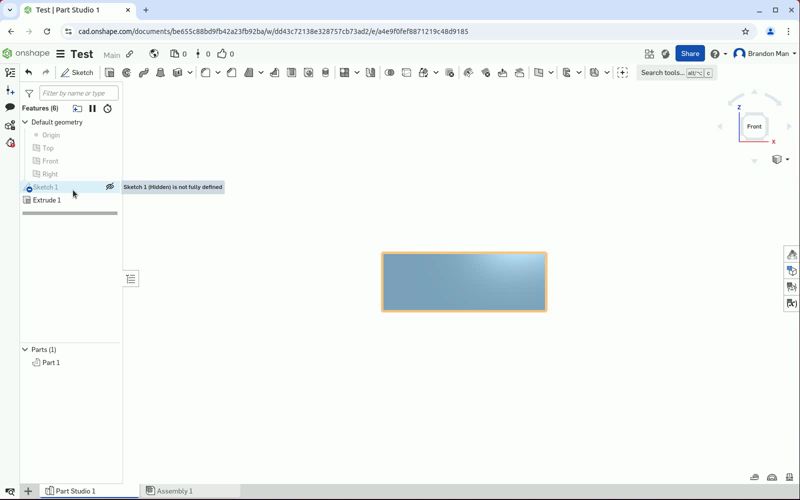
click(73, 189)
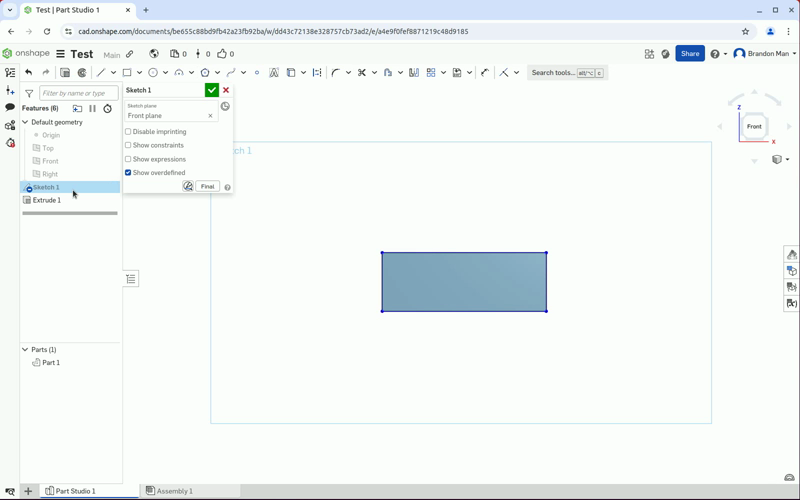
mouse_move(229, 92)
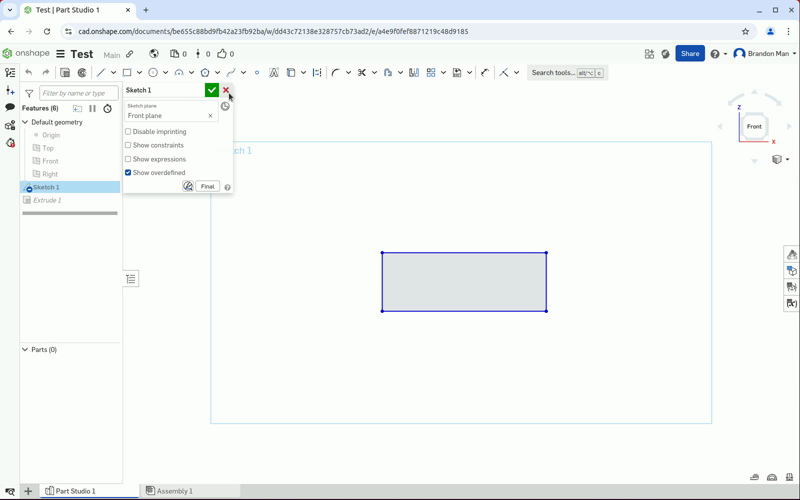
click(229, 92)
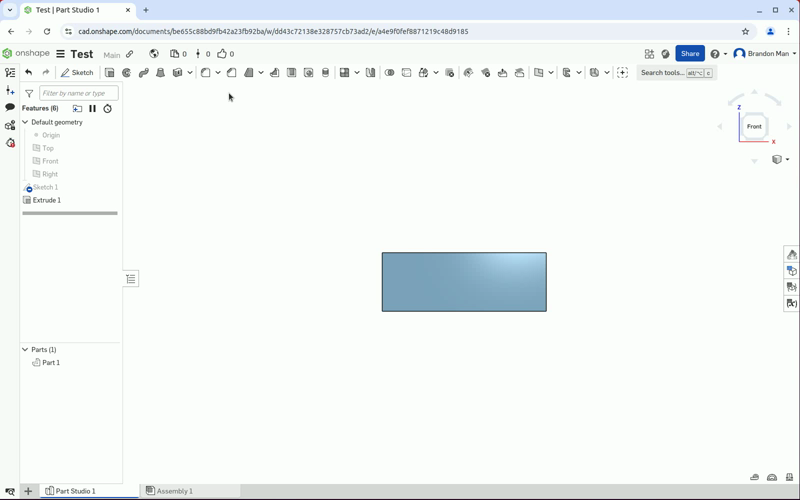
mouse_move(541, 75)
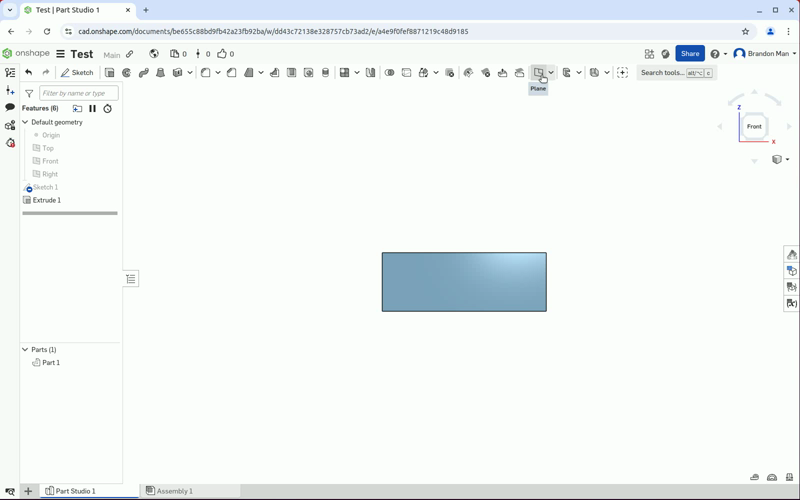
click(541, 75)
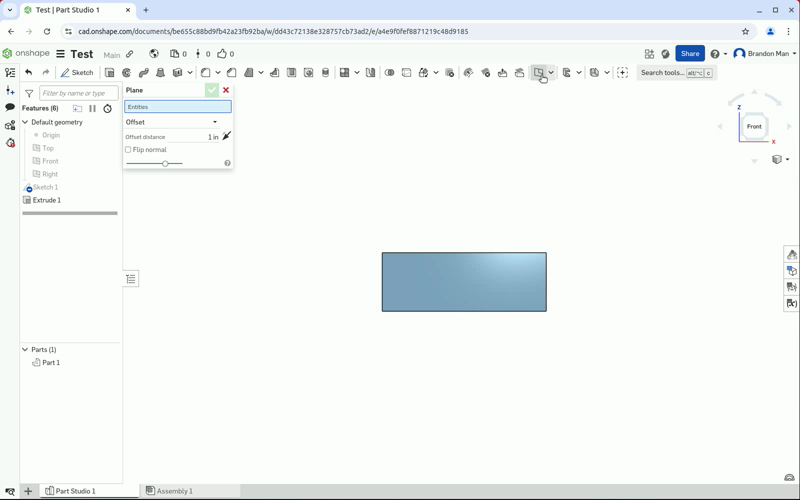
mouse_move(73, 163)
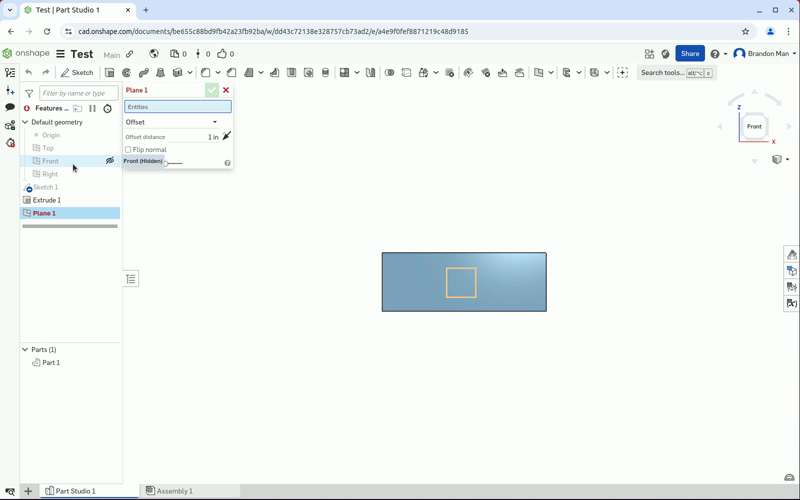
click(73, 163)
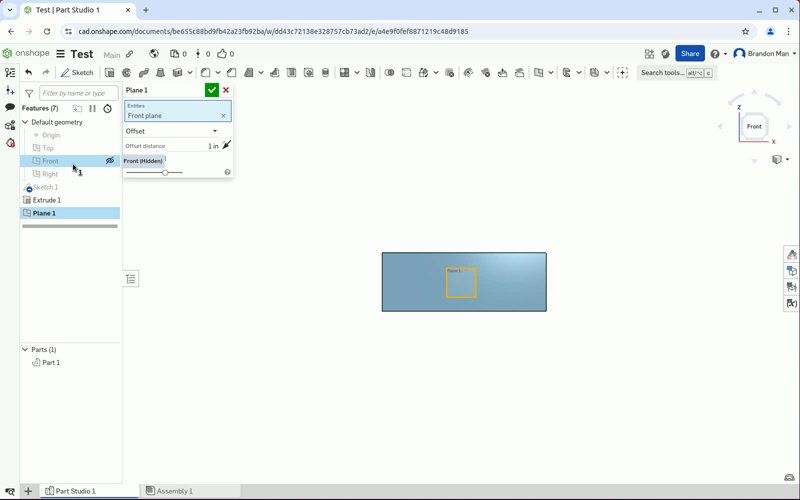
key(tab, 2)
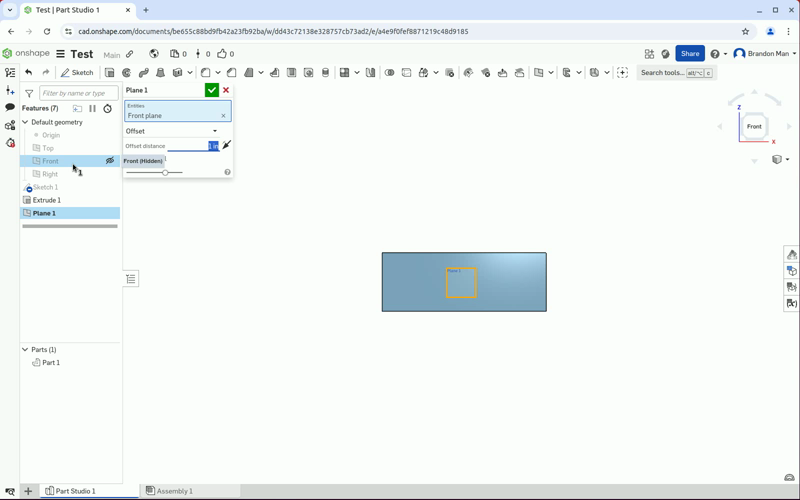
text(0.955)
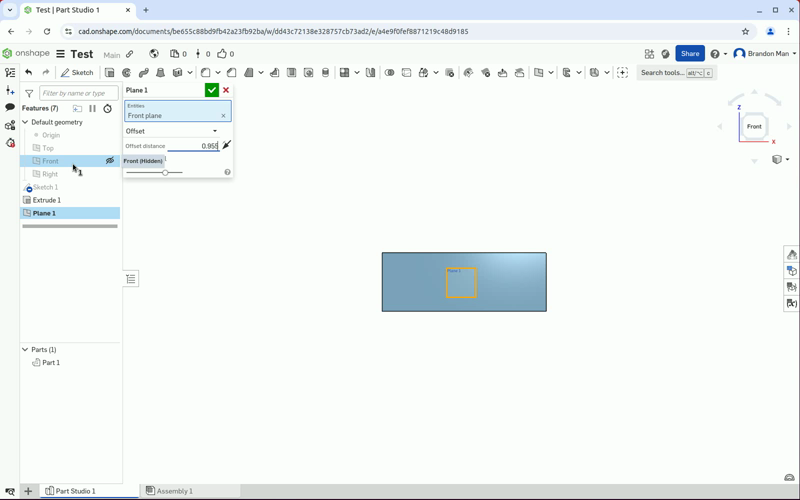
key(enter, 2)
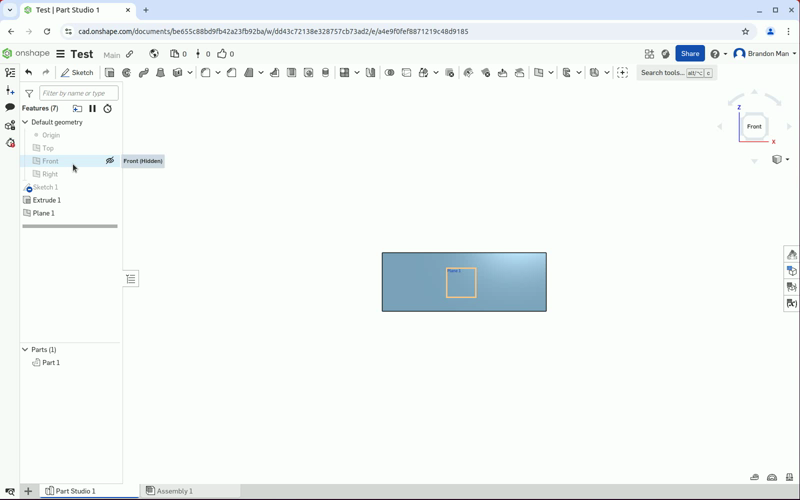
key(shift+s)
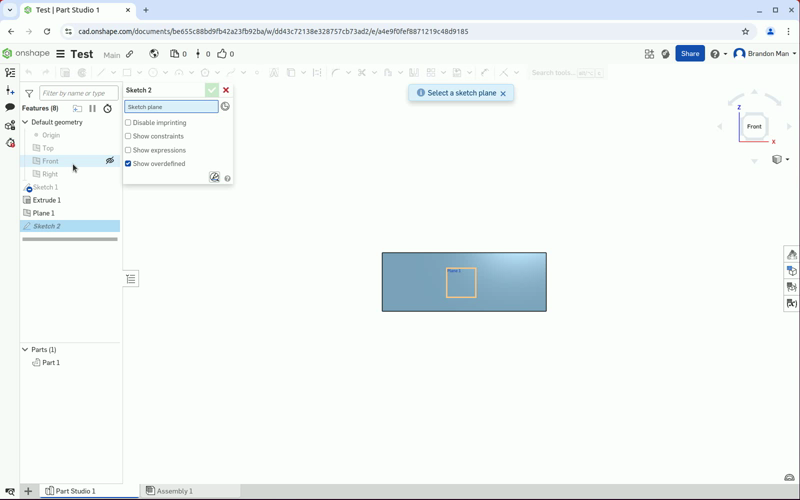
mouse_move(73, 215)
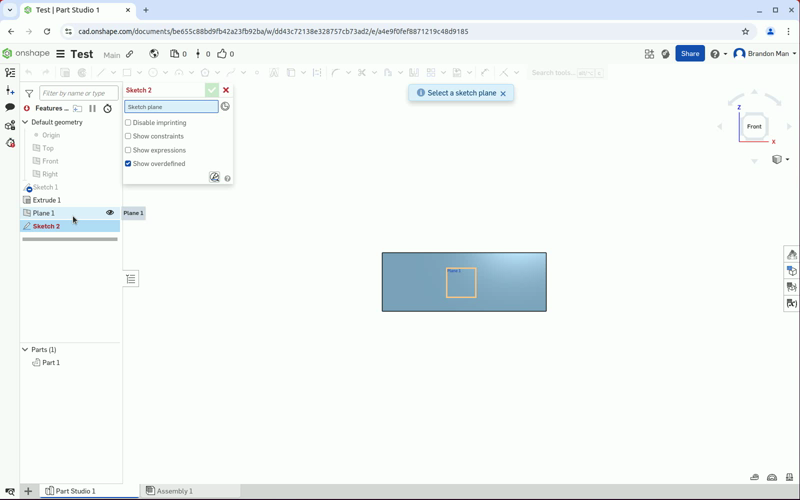
click(73, 215)
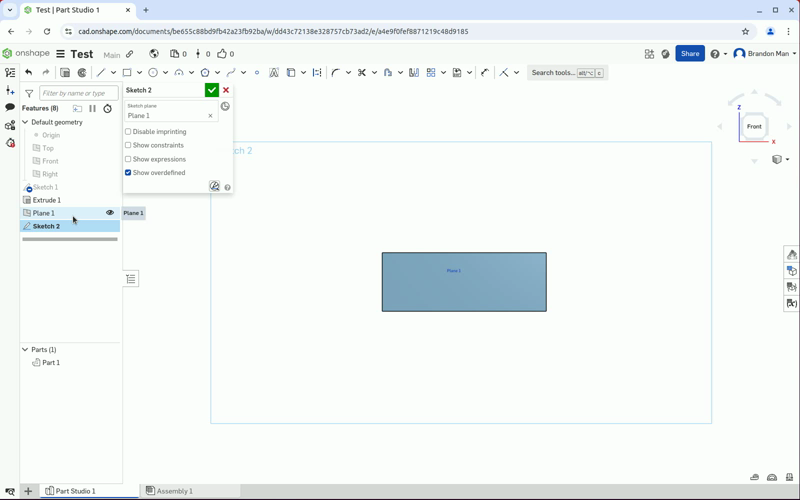
mouse_move(73, 352)
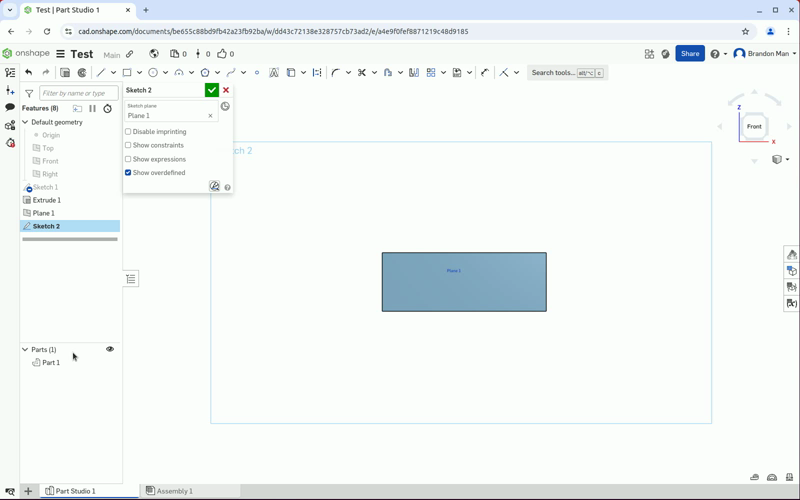
key(y)
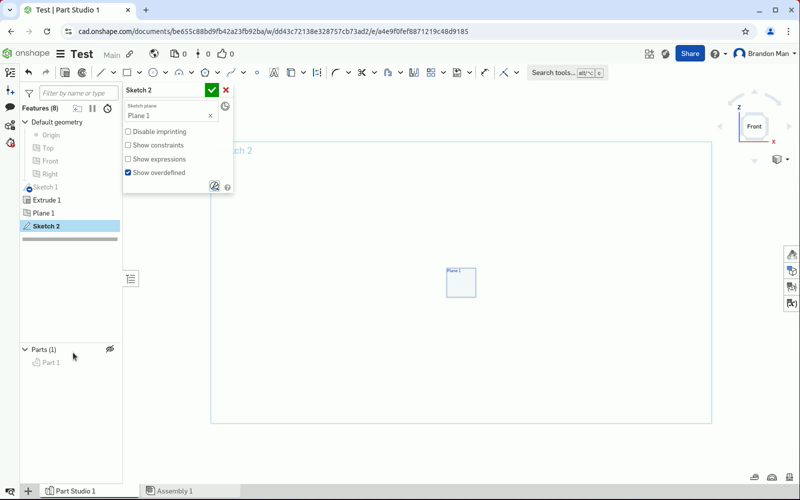
key(l)
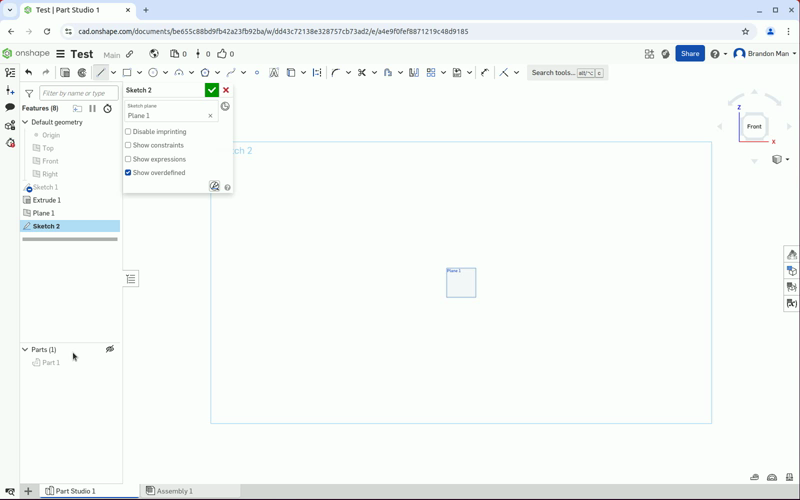
key_down(shift)
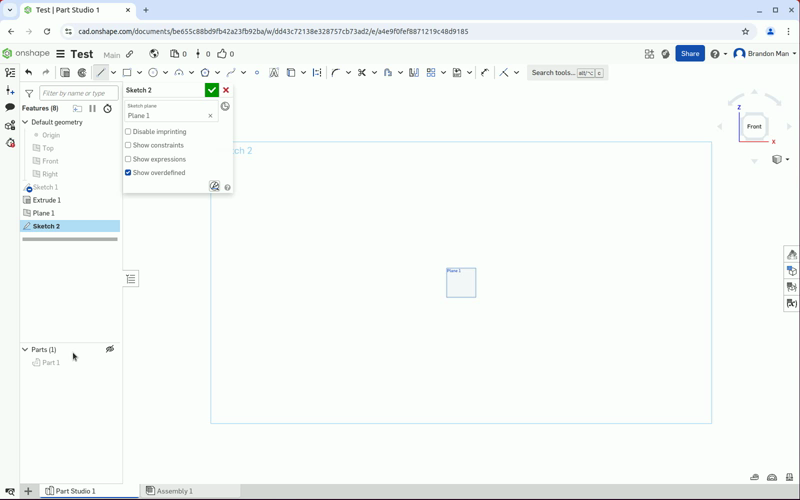
mouse_move(351, 312)
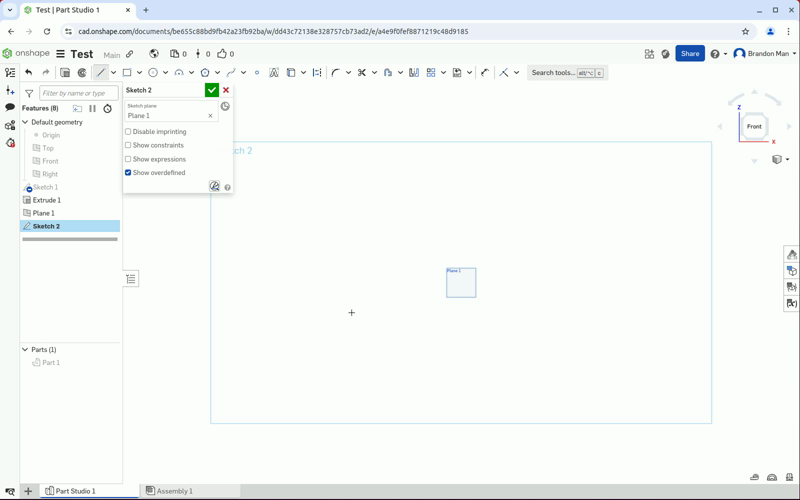
click(351, 312)
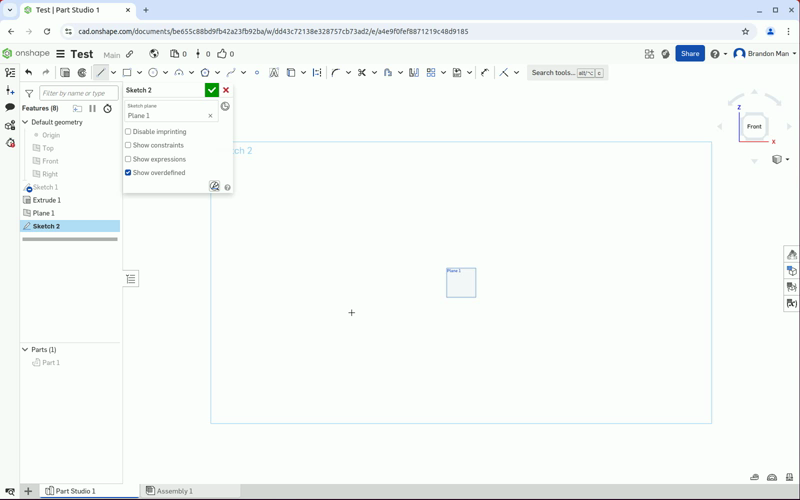
key_up(shift)
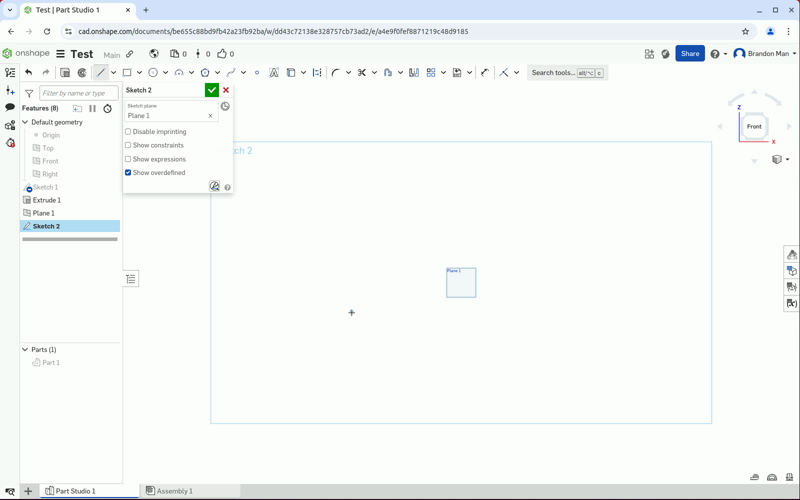
key_down(shift)
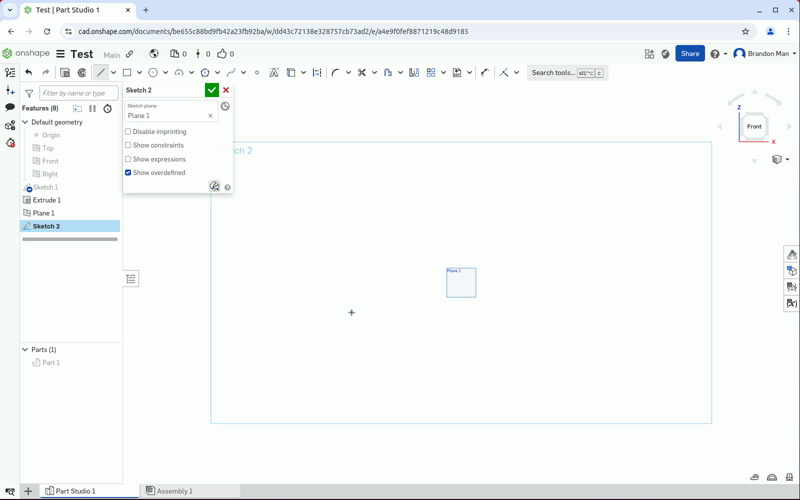
mouse_move(572, 312)
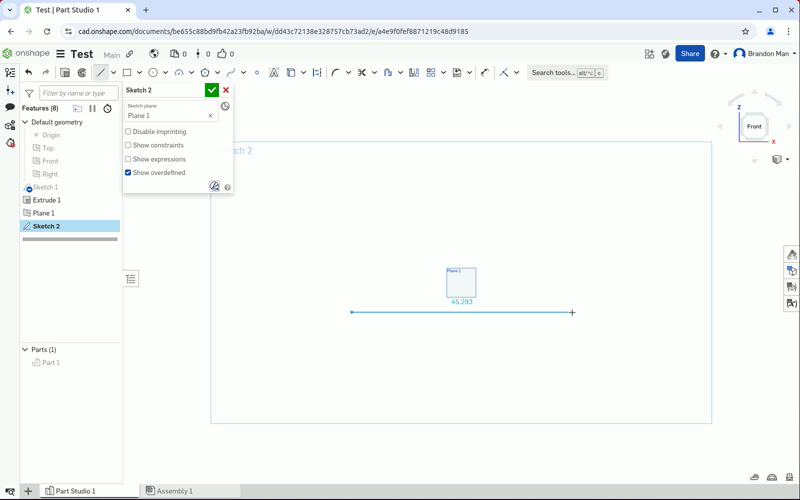
click(572, 312)
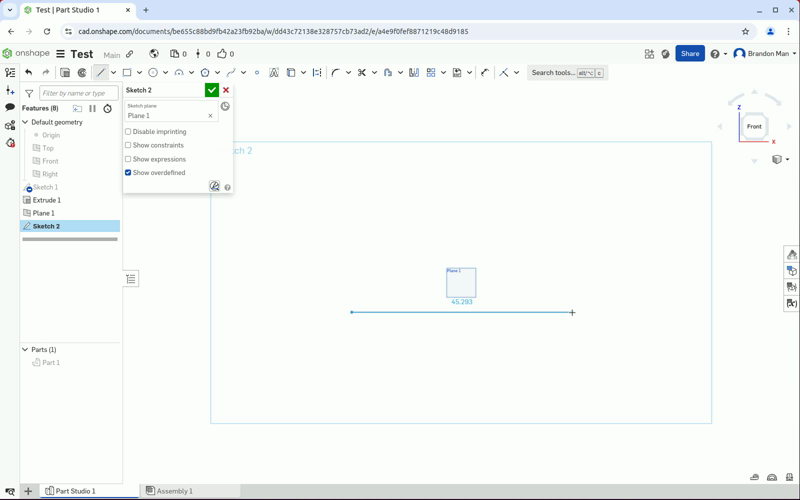
key_up(shift)
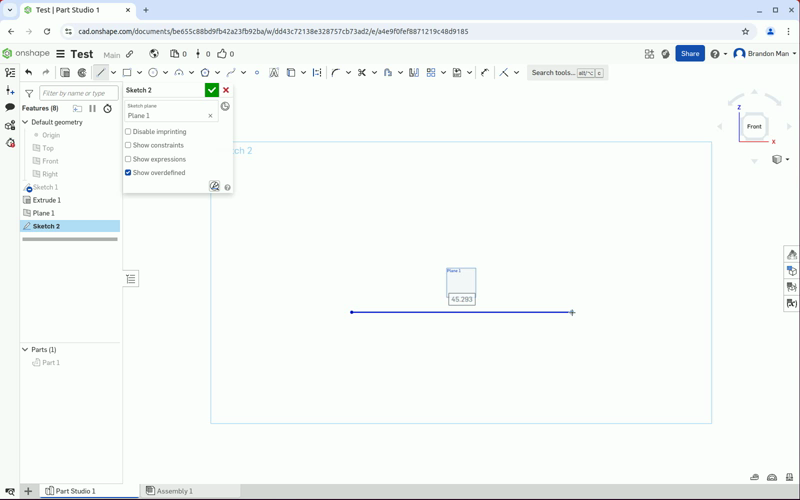
key_down(shift)
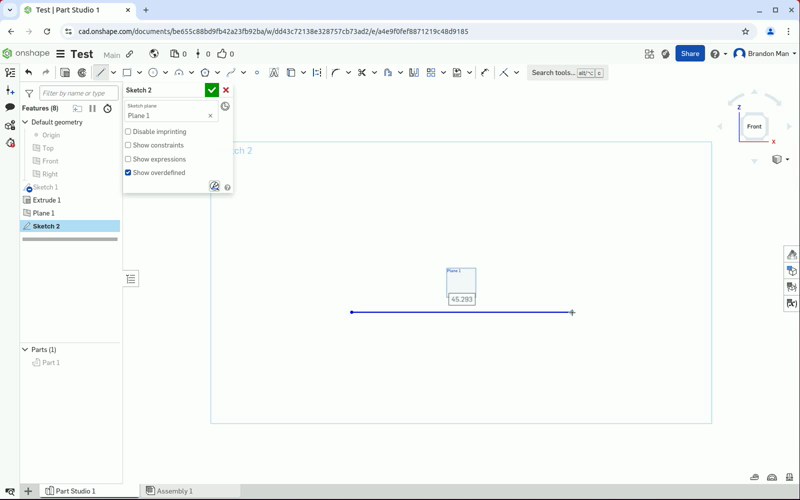
mouse_move(589, 312)
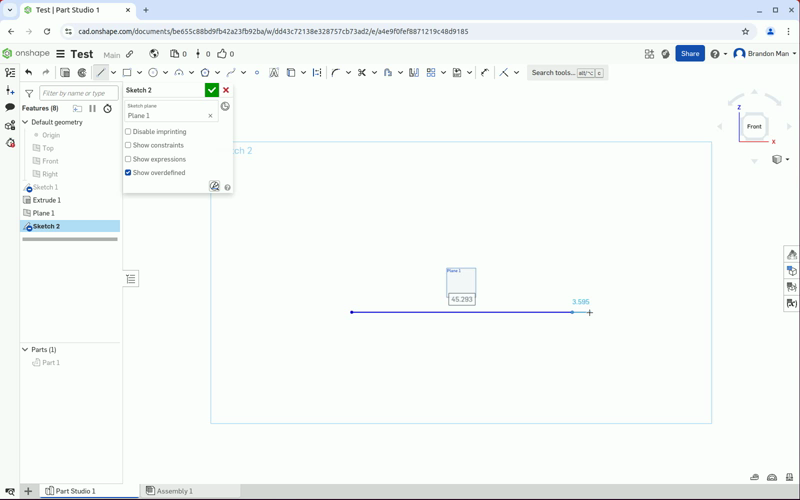
mouse_move(572, 284)
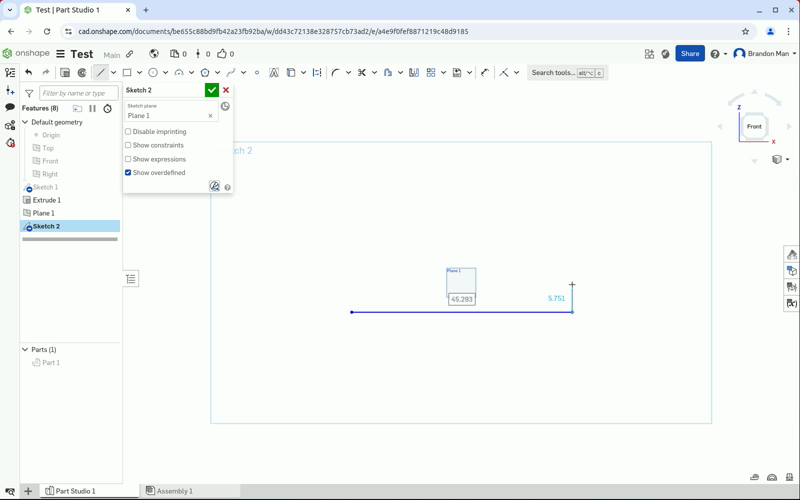
click(572, 284)
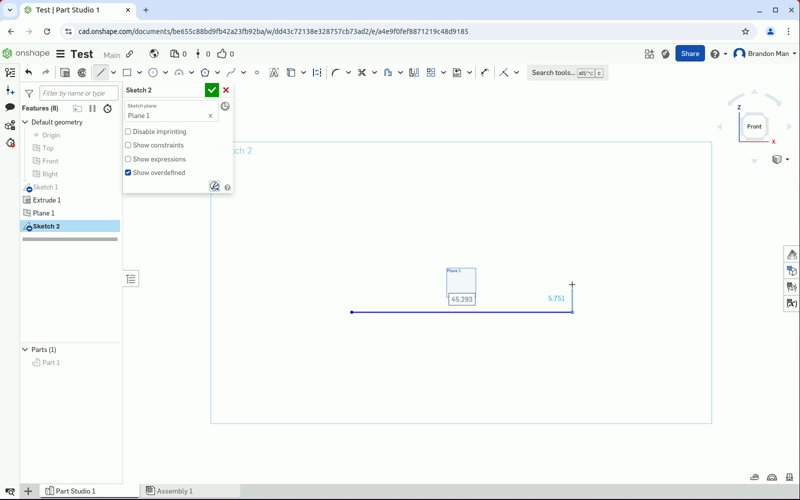
key_up(shift)
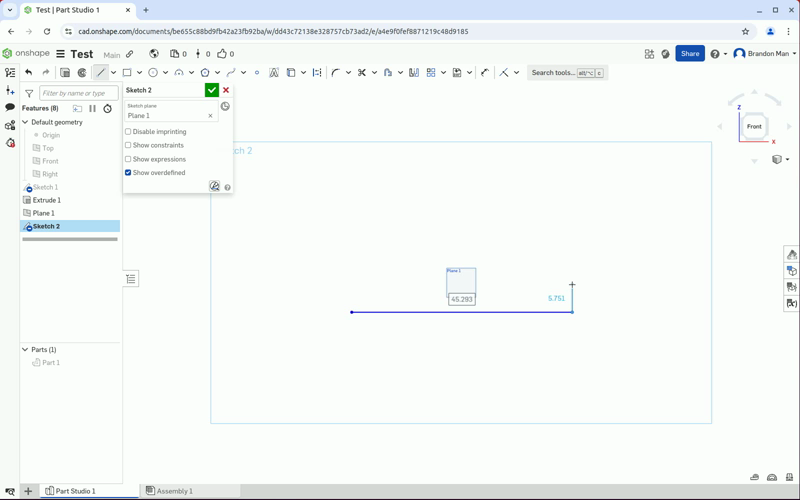
key_down(shift)
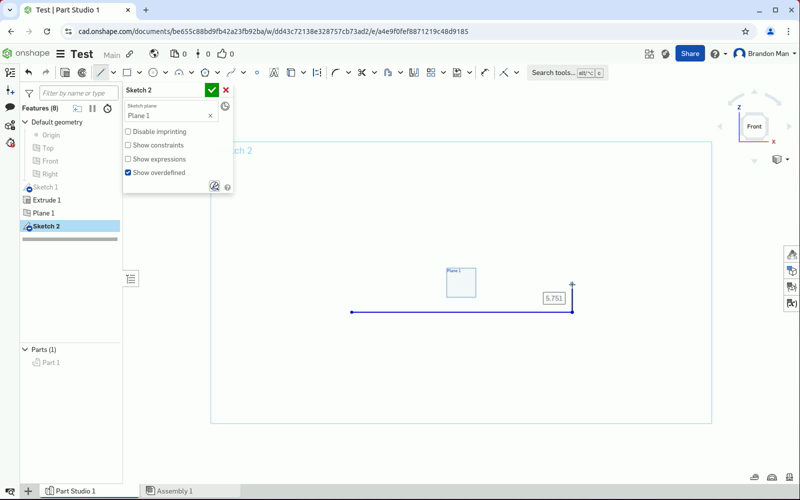
mouse_move(589, 284)
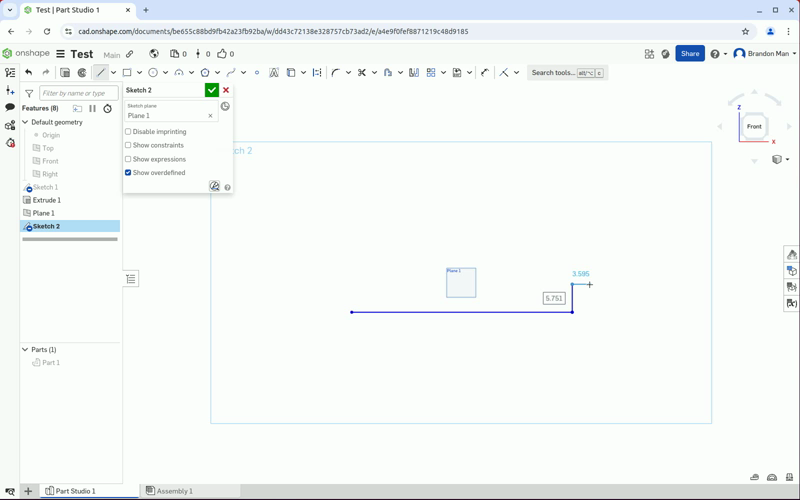
mouse_move(544, 284)
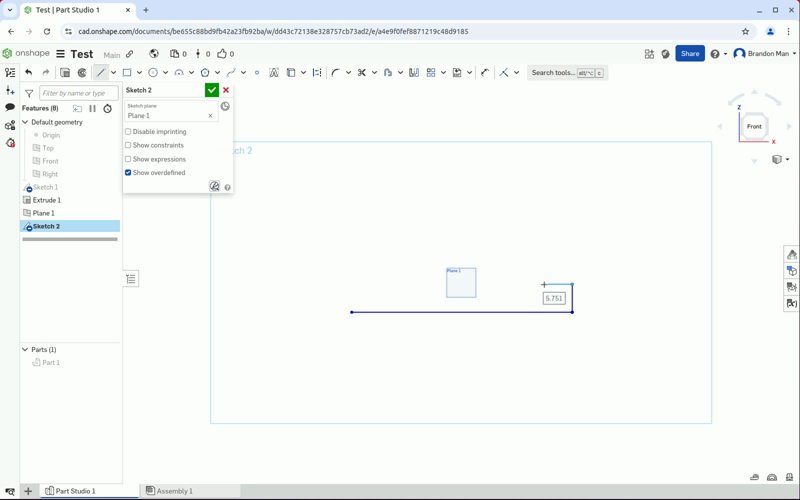
click(544, 284)
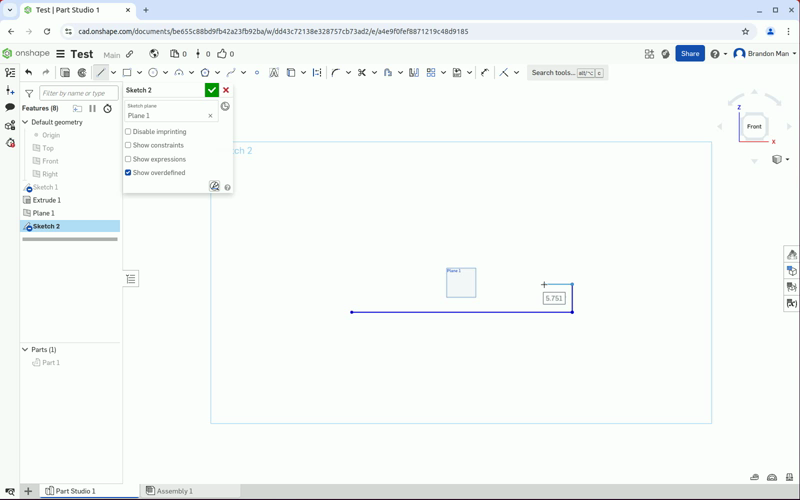
key_up(shift)
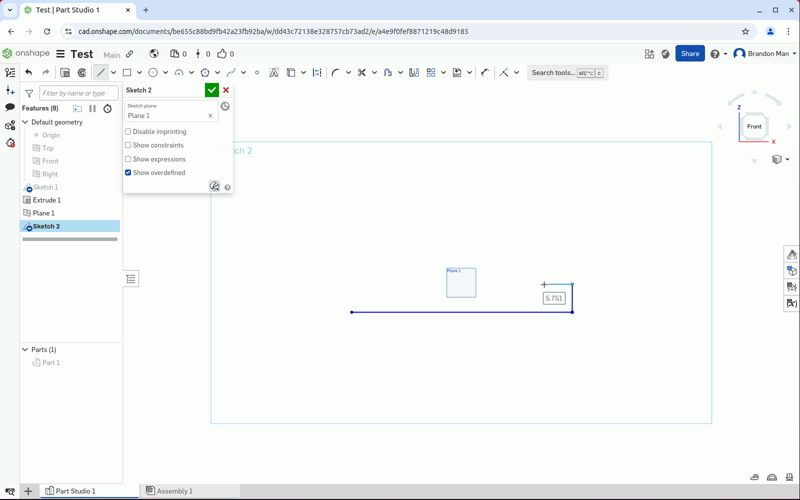
key_down(shift)
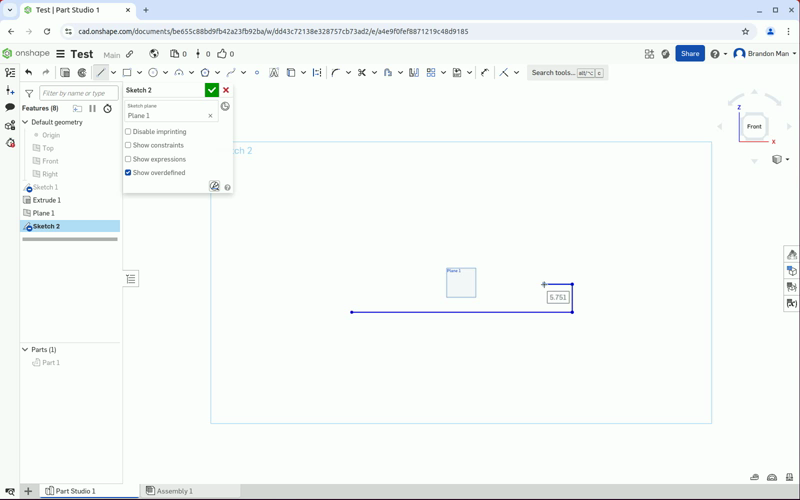
mouse_move(574, 284)
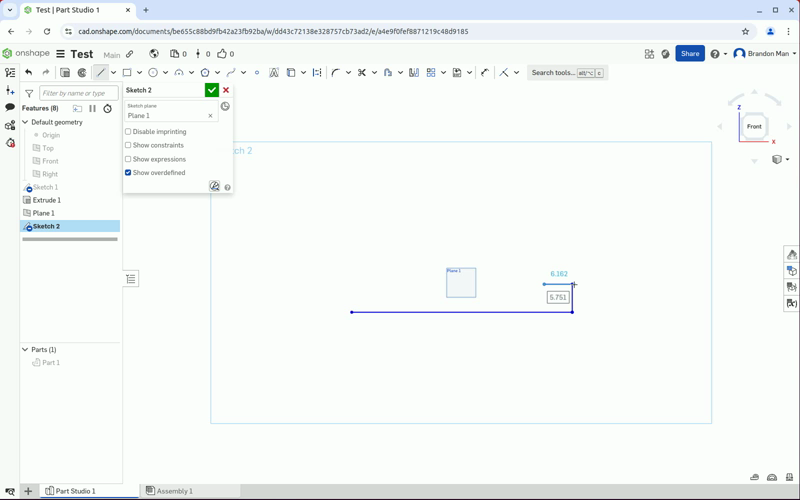
mouse_move(544, 312)
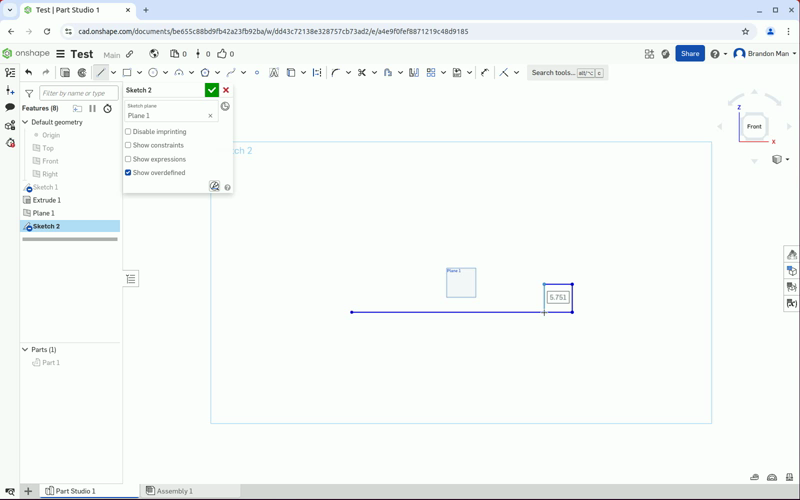
click(544, 312)
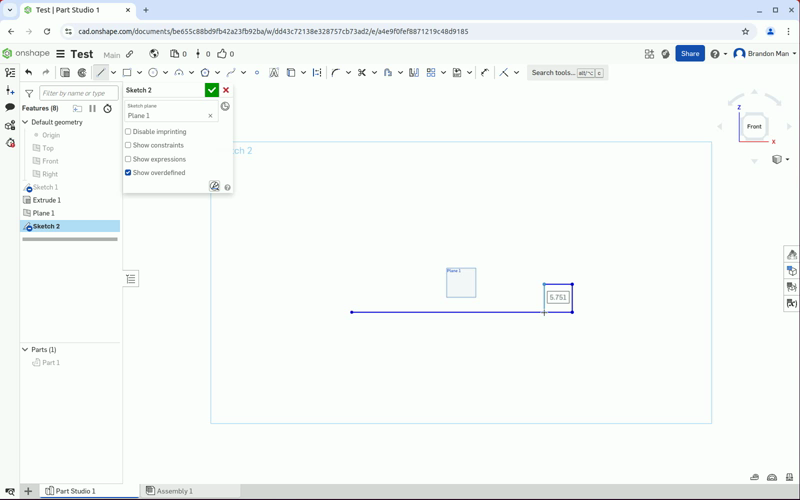
key_up(shift)
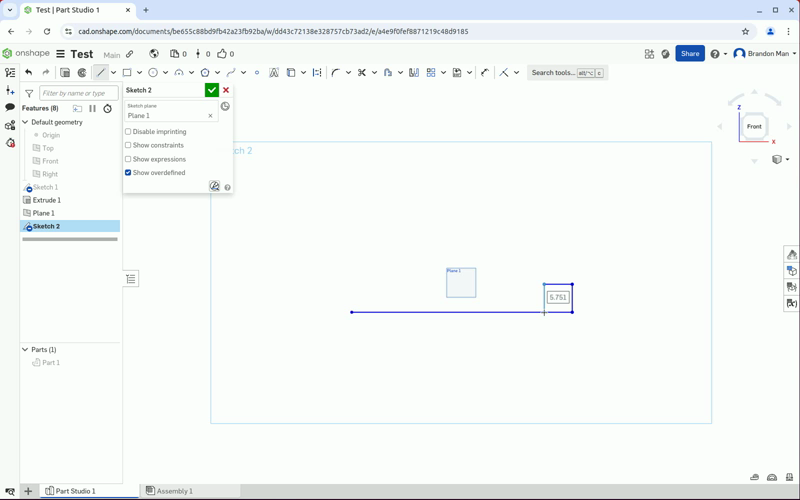
key_down(shift)
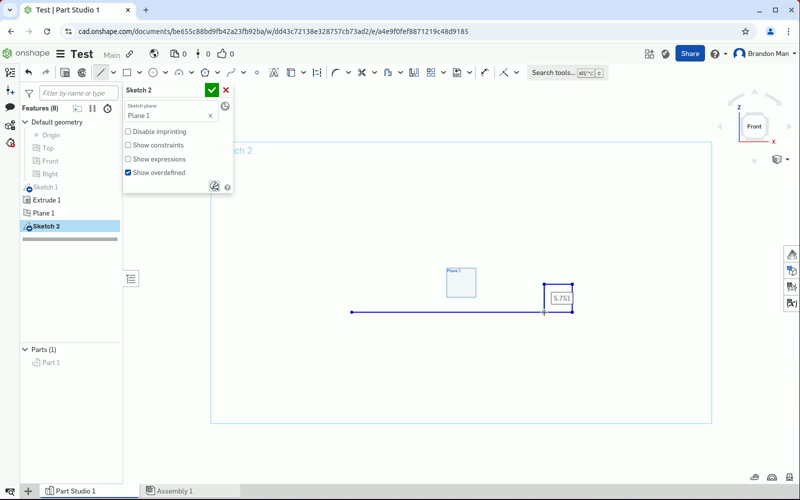
mouse_move(381, 312)
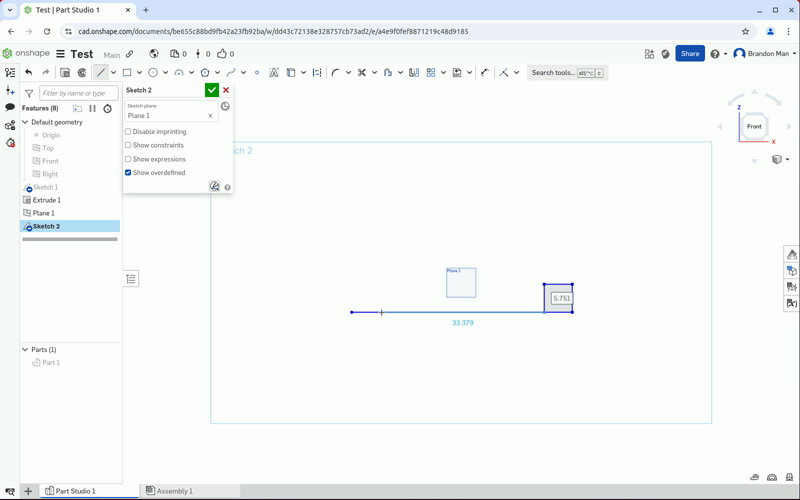
click(381, 312)
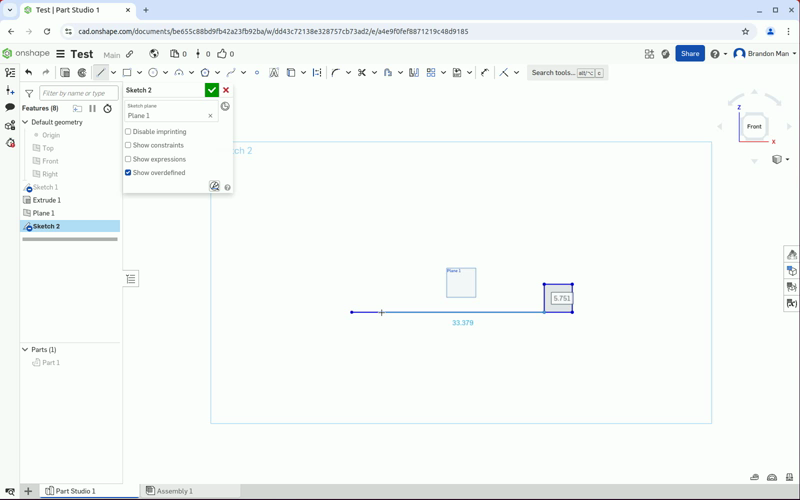
key_up(shift)
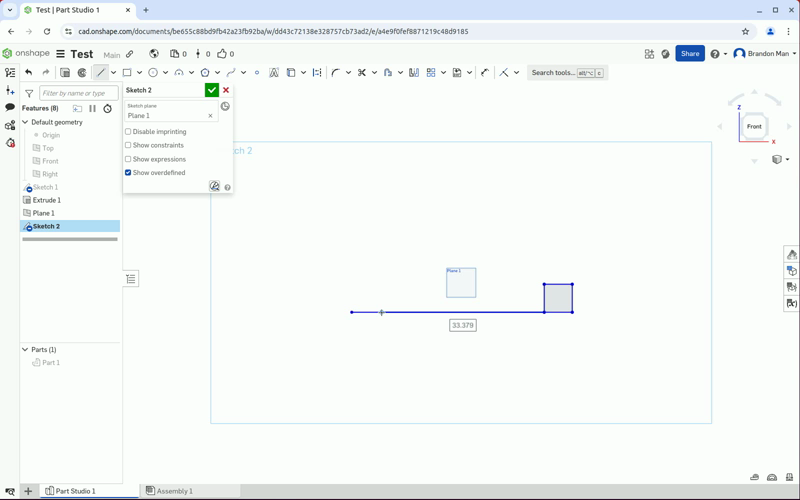
key_down(shift)
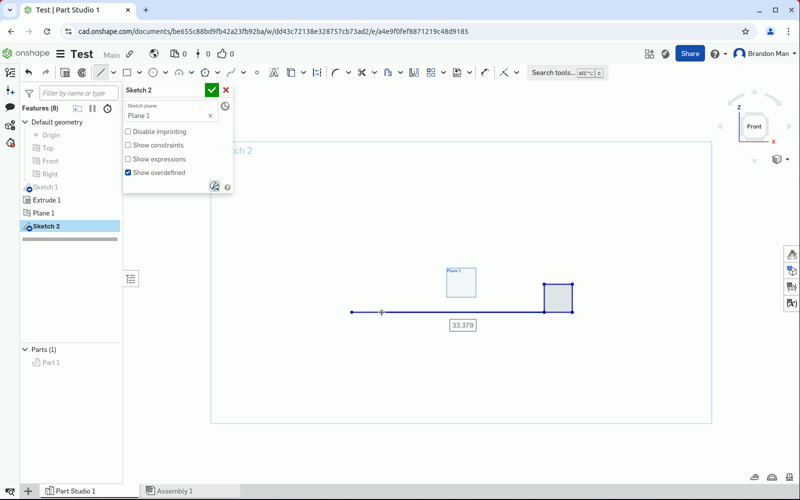
mouse_move(411, 312)
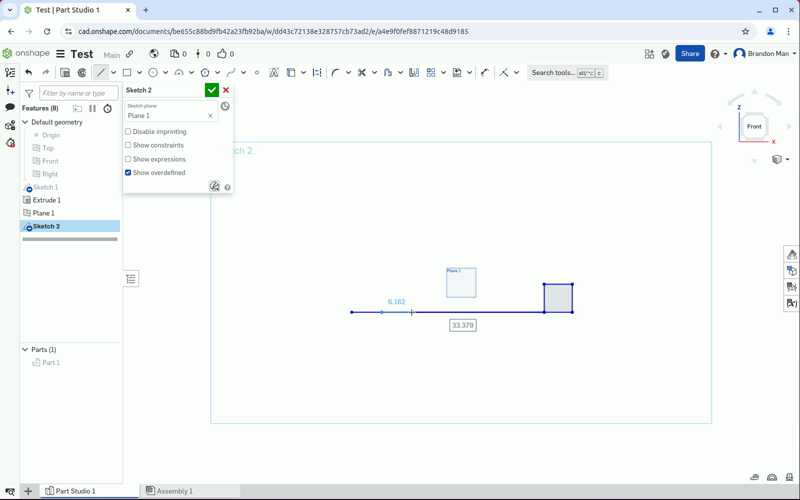
mouse_move(381, 284)
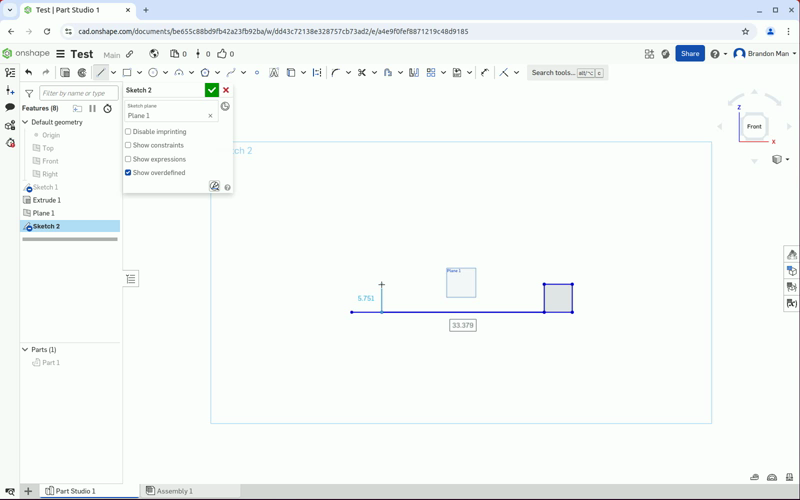
click(381, 284)
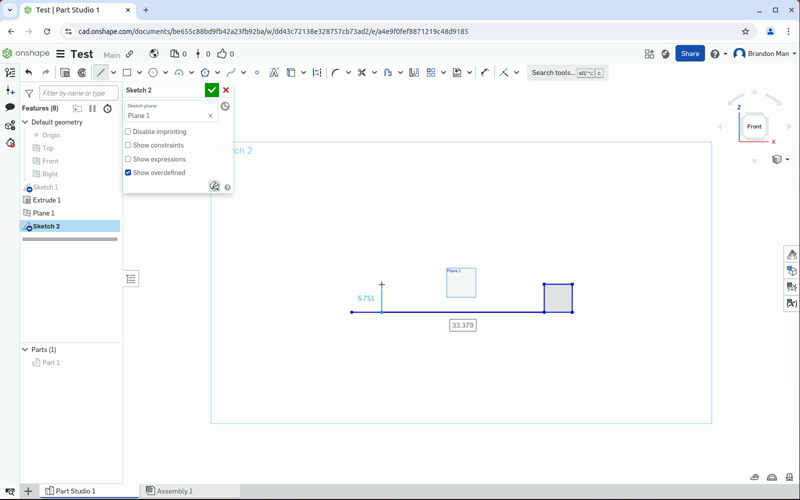
key_up(shift)
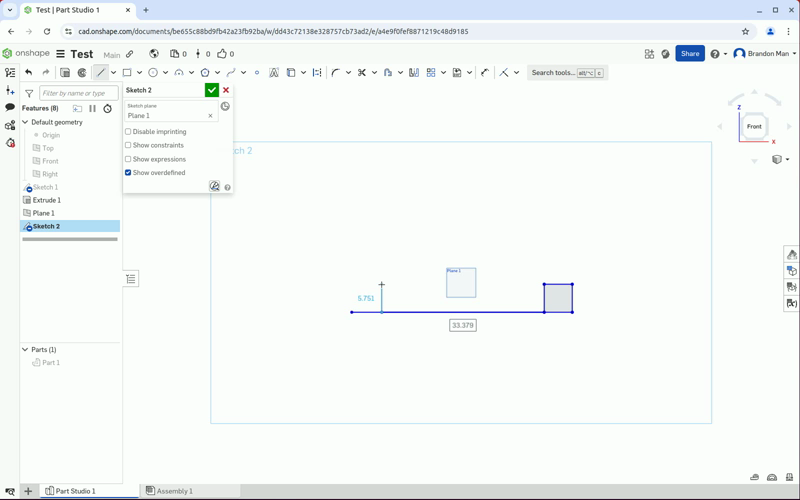
key_down(shift)
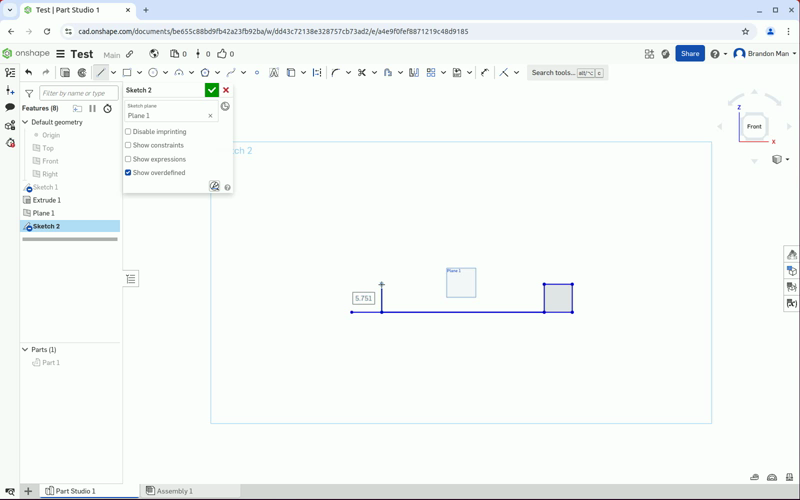
mouse_move(411, 284)
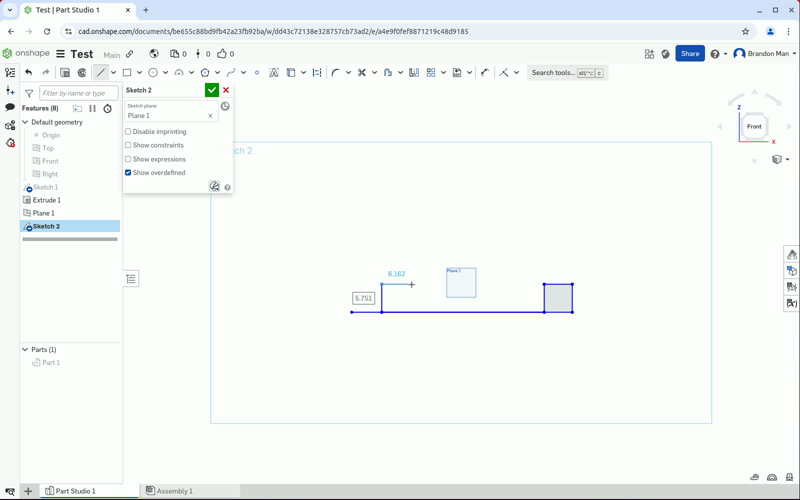
mouse_move(351, 284)
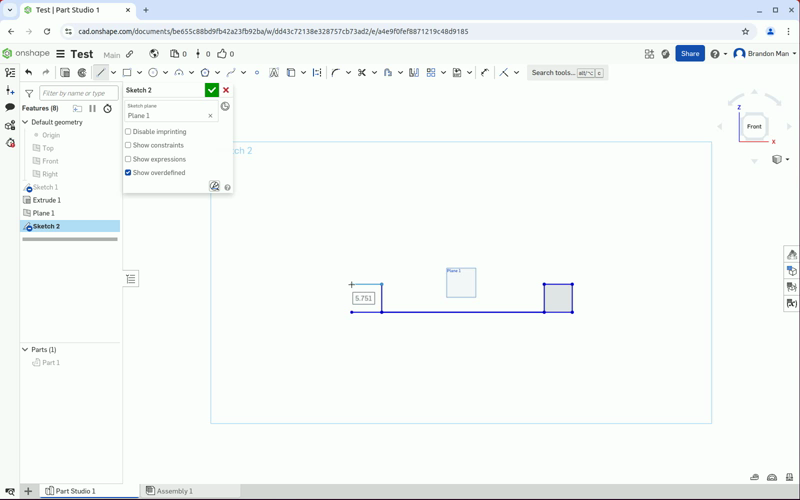
click(351, 284)
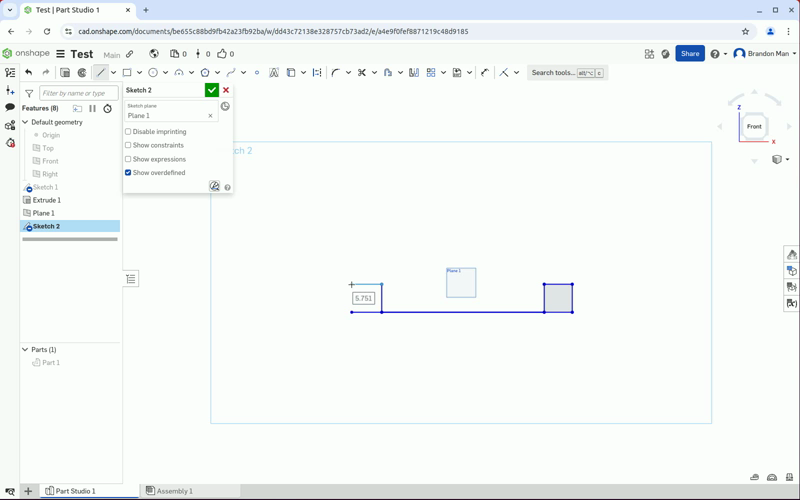
key_up(shift)
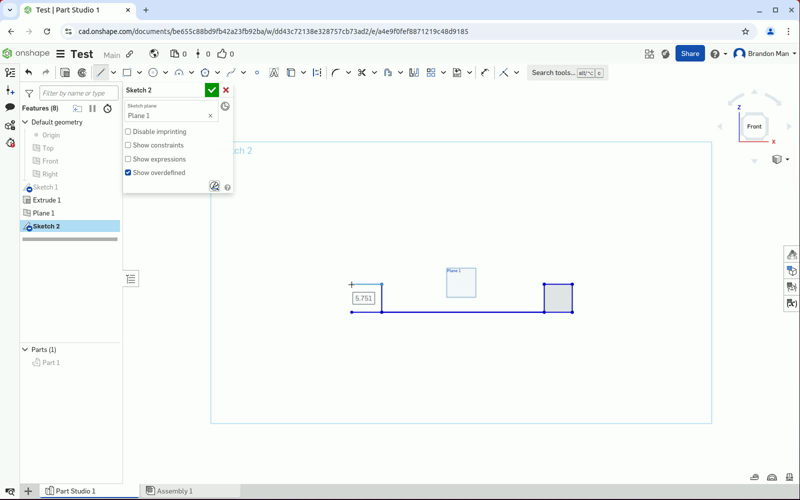
mouse_move(381, 284)
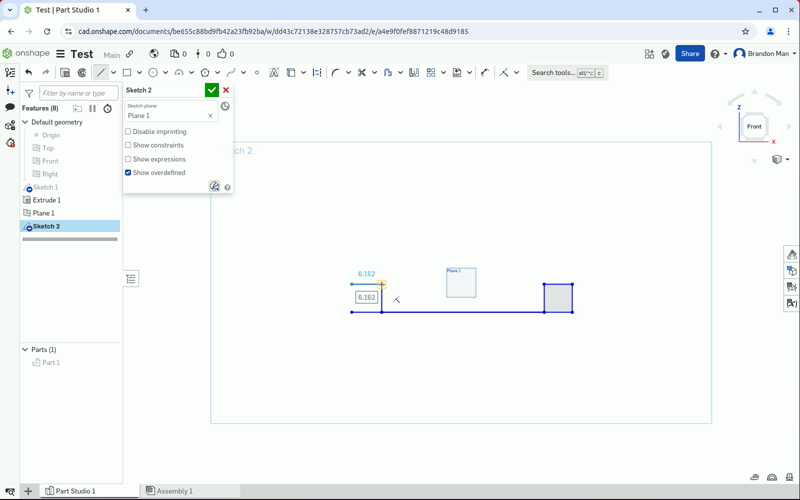
key_down(shift)
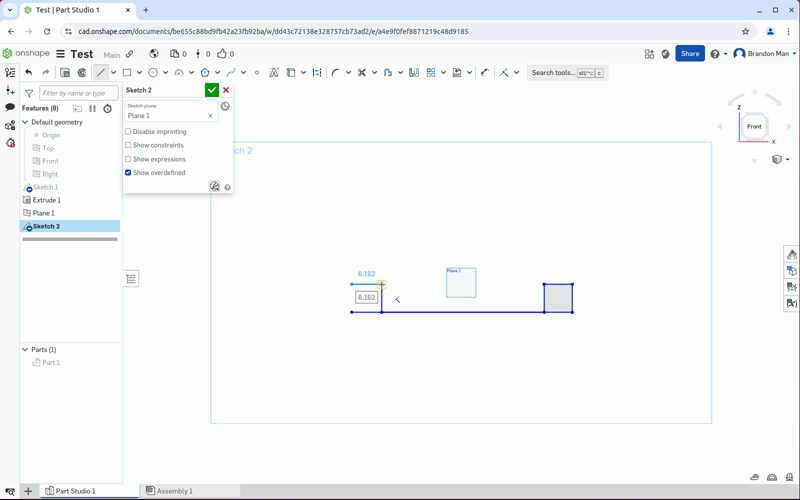
mouse_move(351, 312)
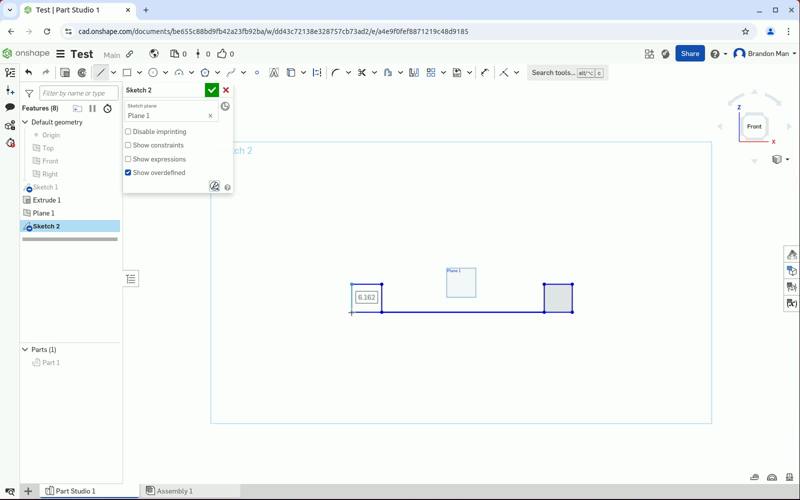
key_up(shift)
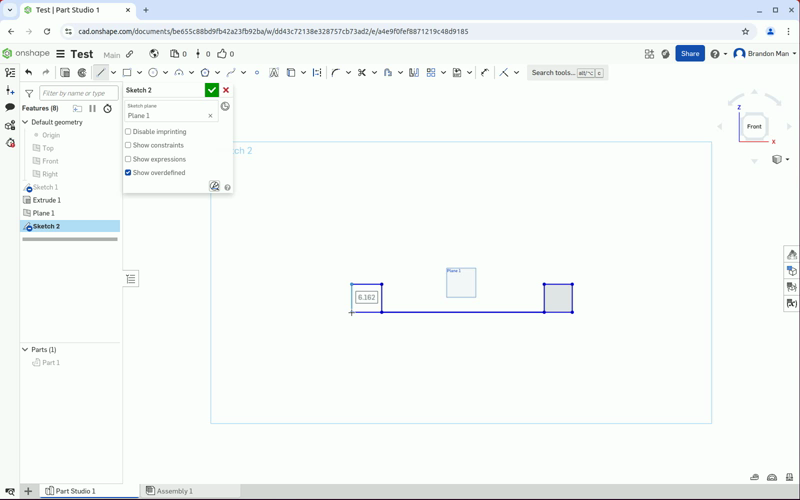
click(351, 312)
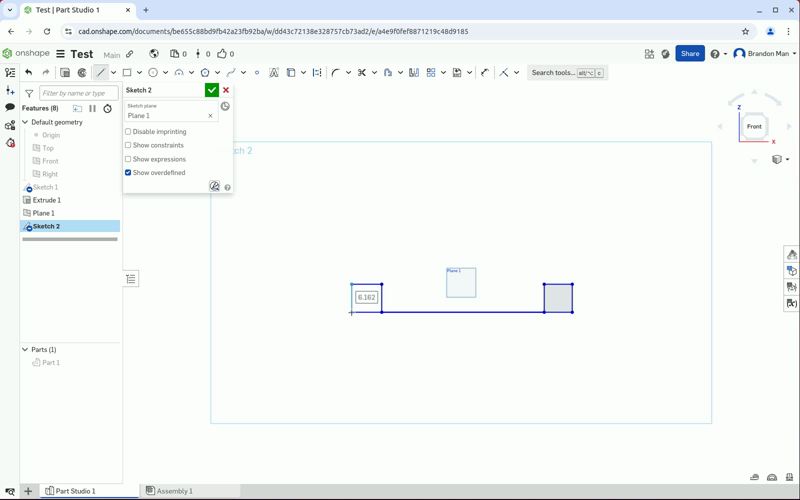
key(esc)
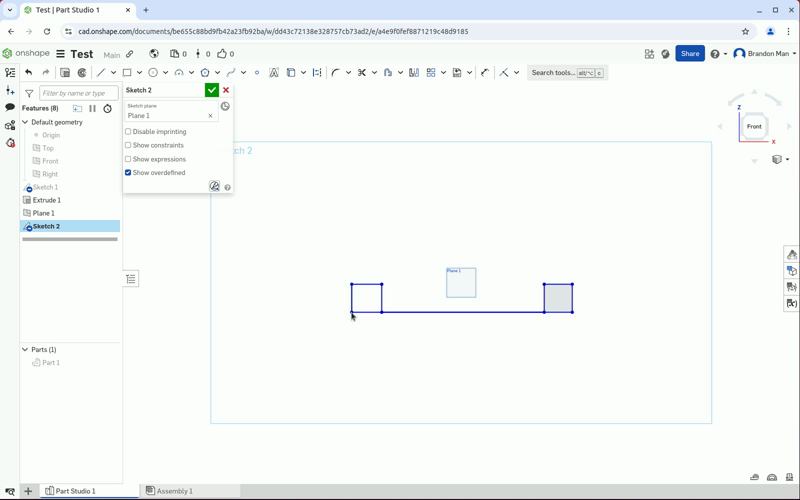
mouse_move(552, 290)
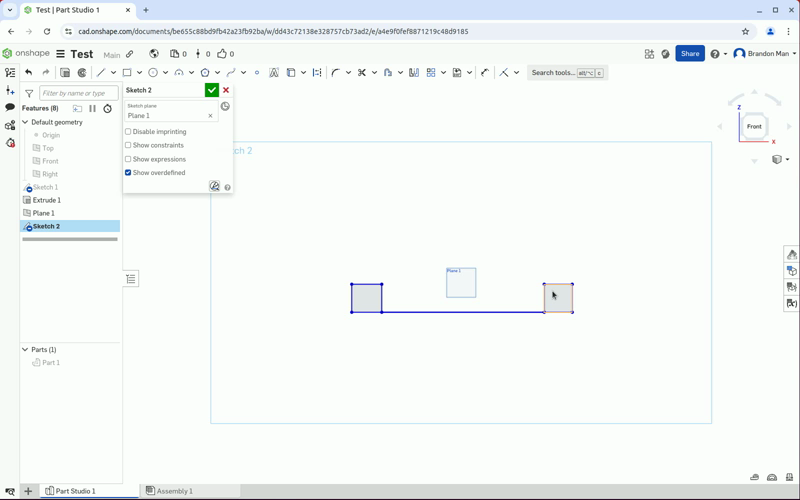
scroll(6)
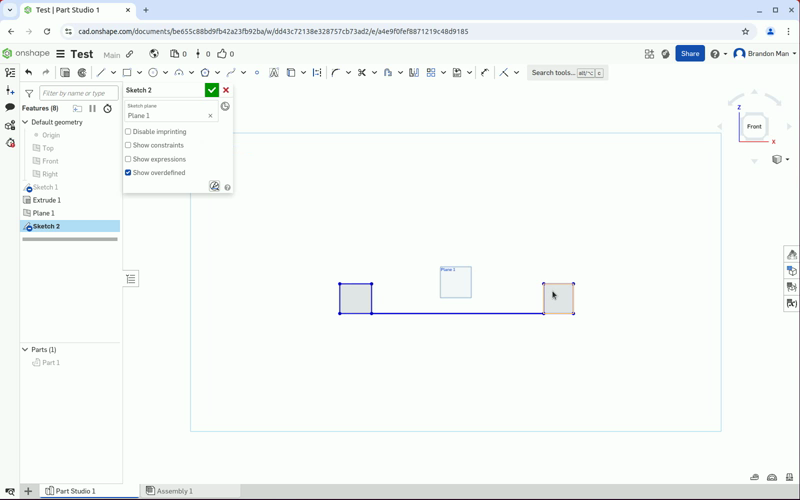
scroll(6)
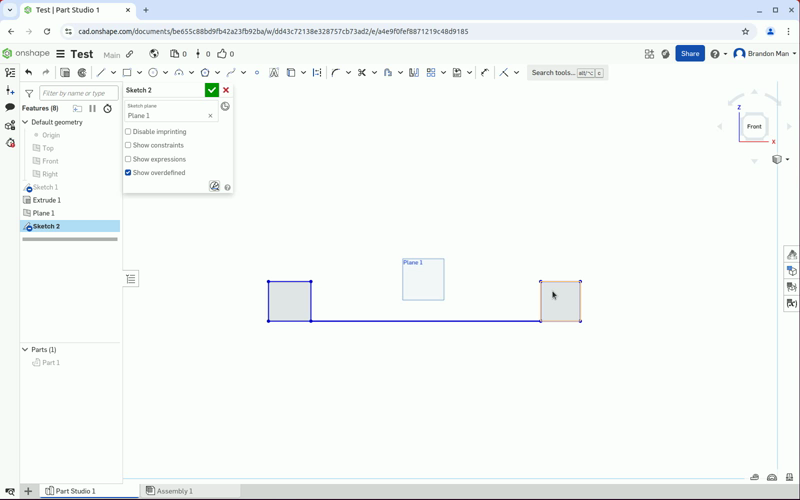
scroll(6)
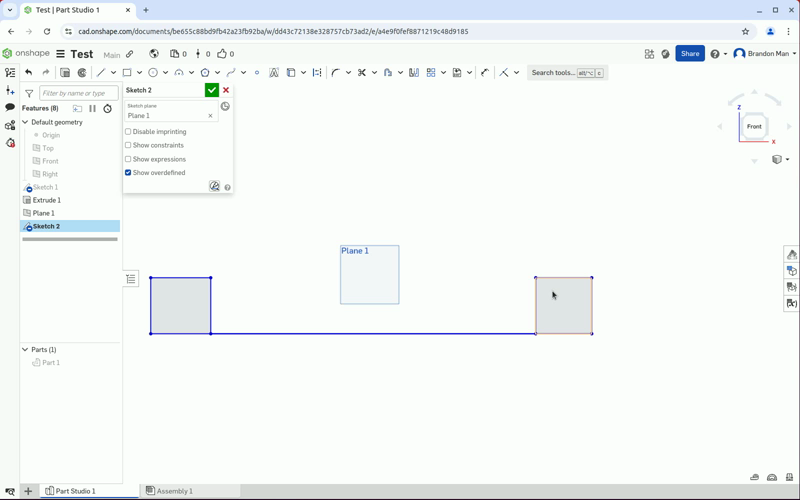
scroll(6)
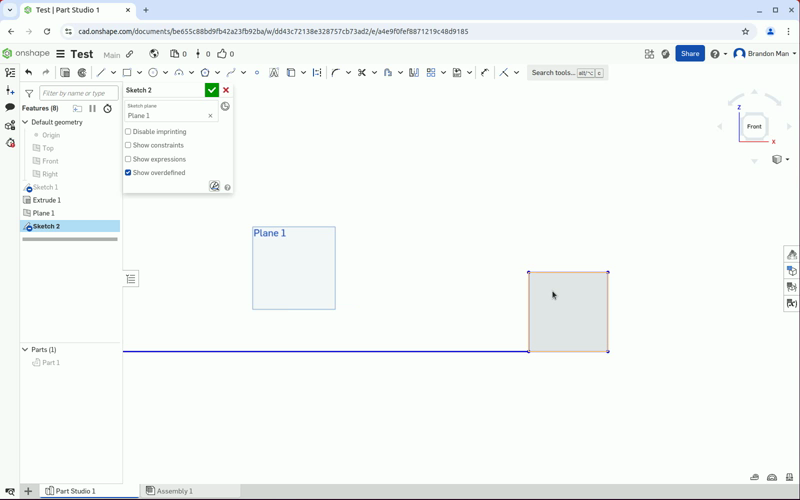
scroll(6)
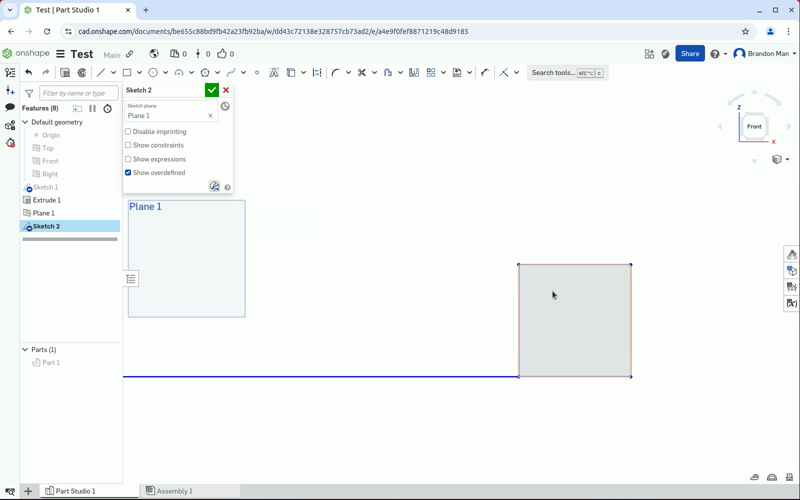
scroll(6)
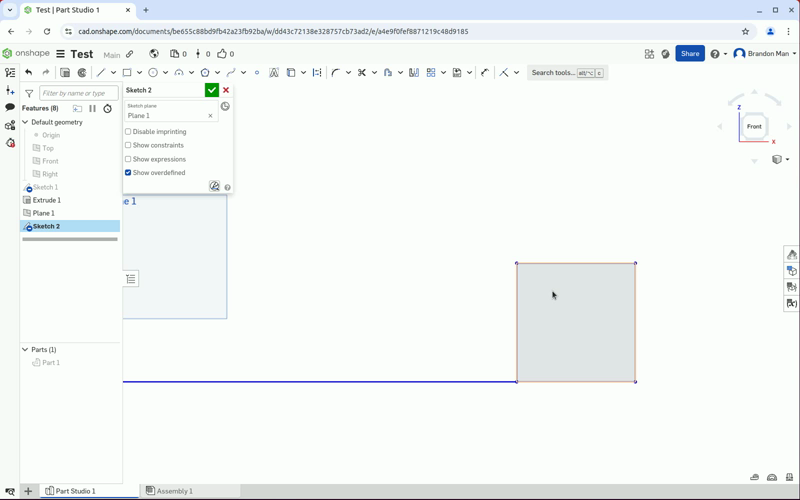
scroll(6)
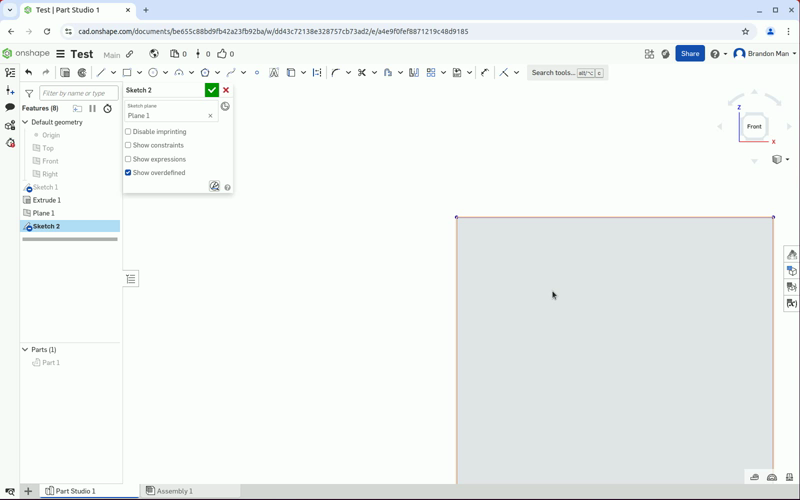
click(552, 290)
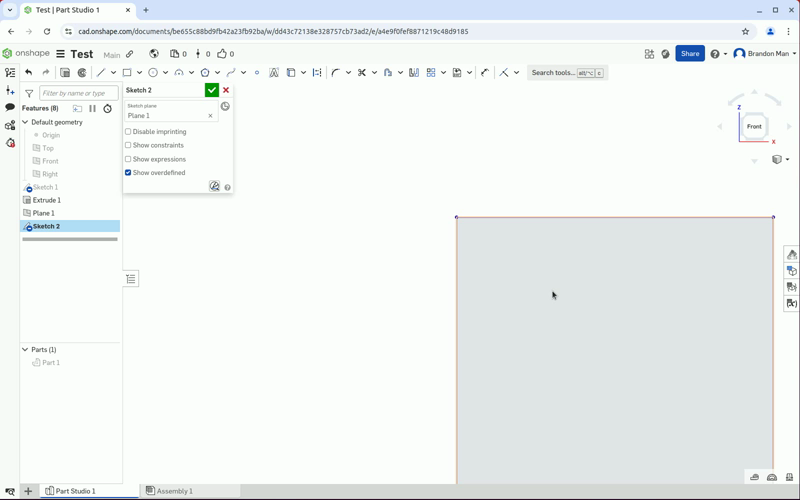
scroll(-6)
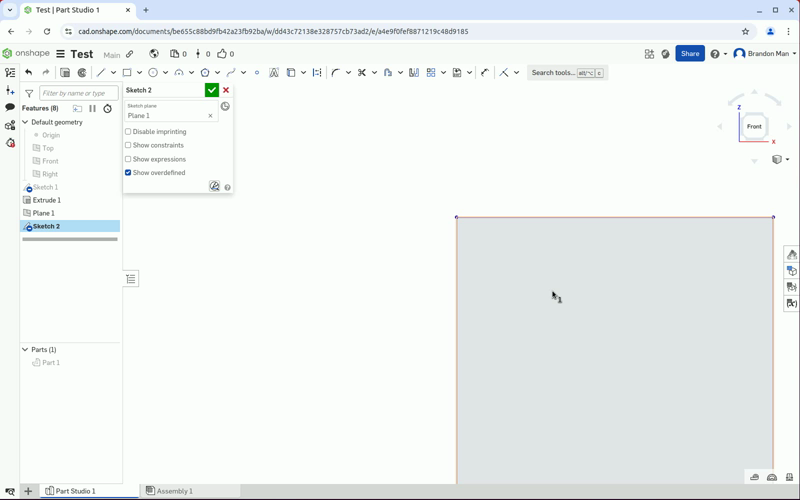
scroll(-6)
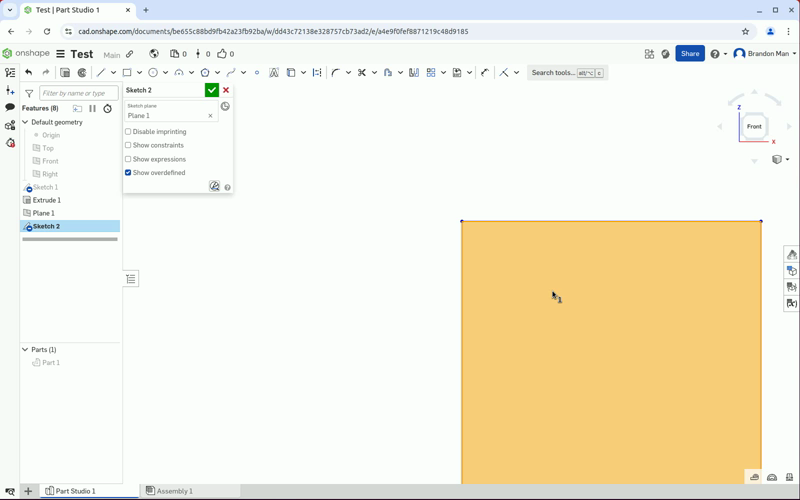
scroll(-6)
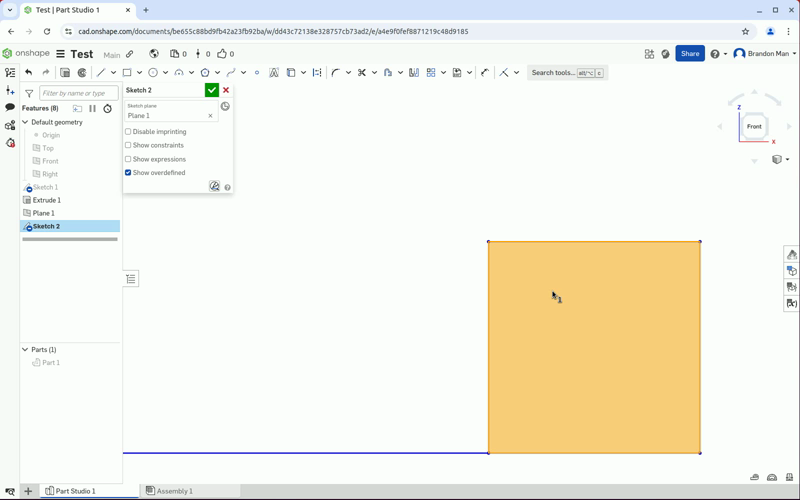
scroll(-6)
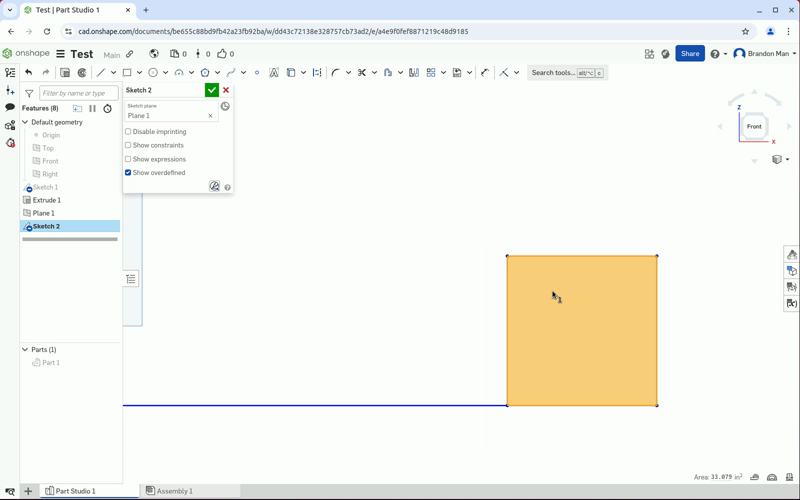
scroll(-6)
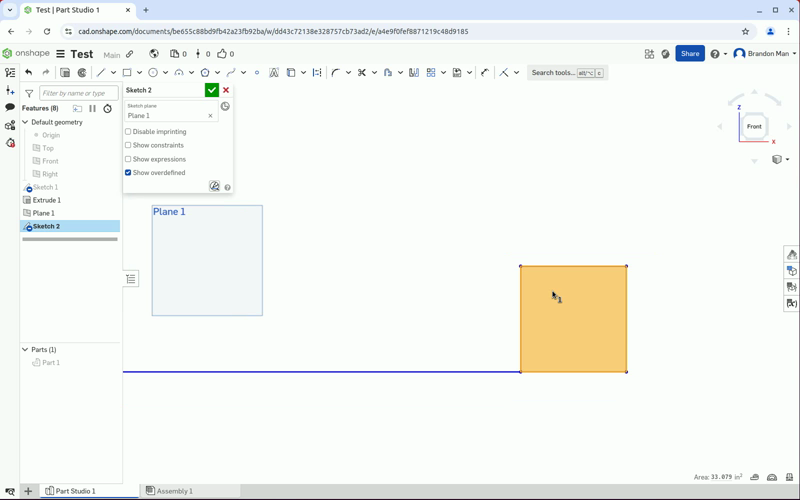
scroll(-6)
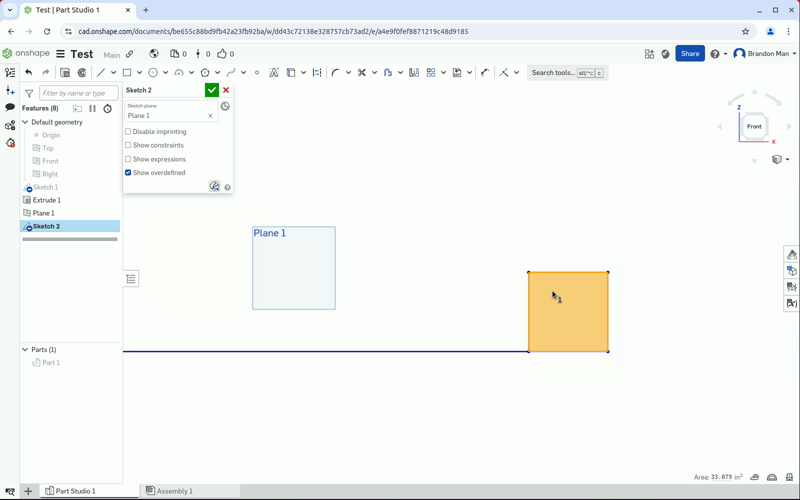
scroll(-6)
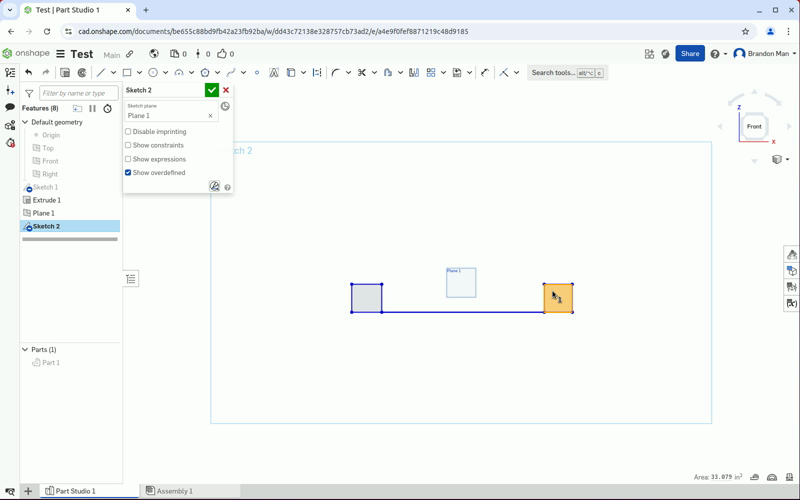
mouse_move(73, 352)
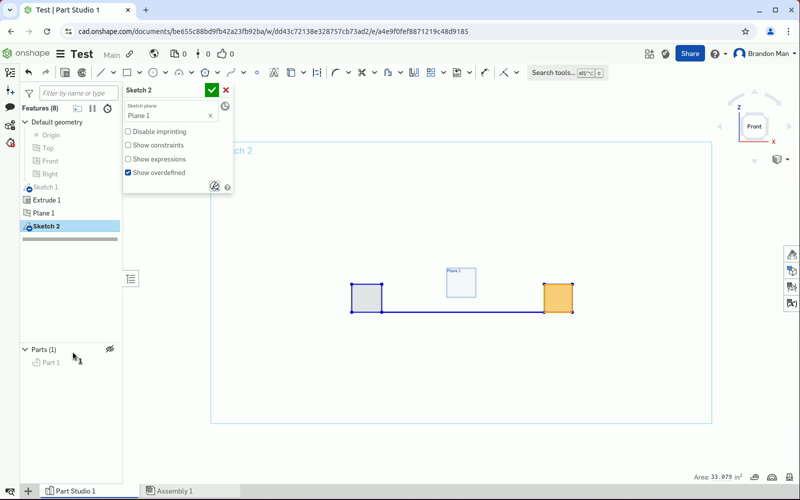
key(shift+y)
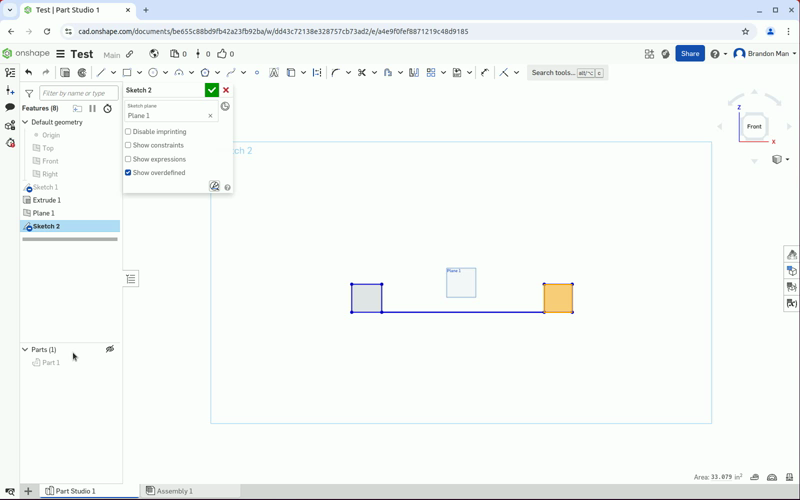
key(shift+e)
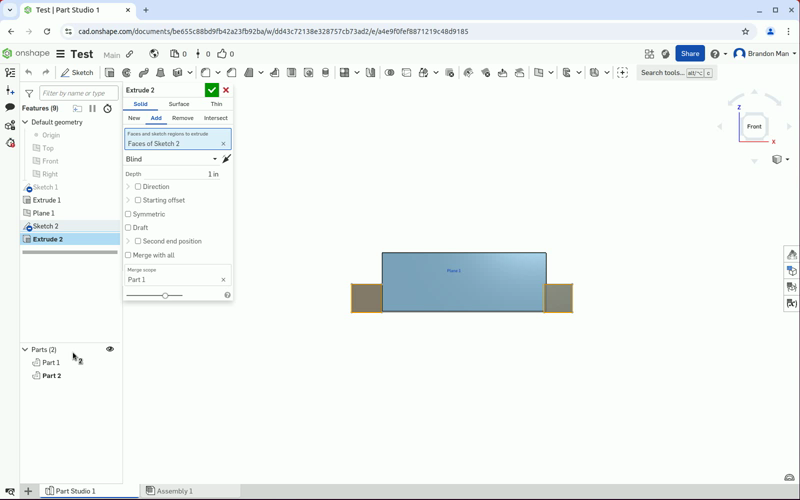
mouse_move(143, 106)
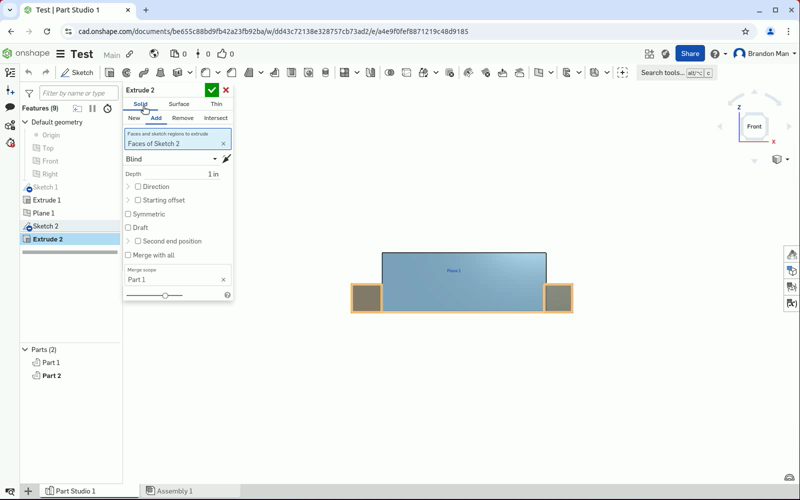
click(143, 106)
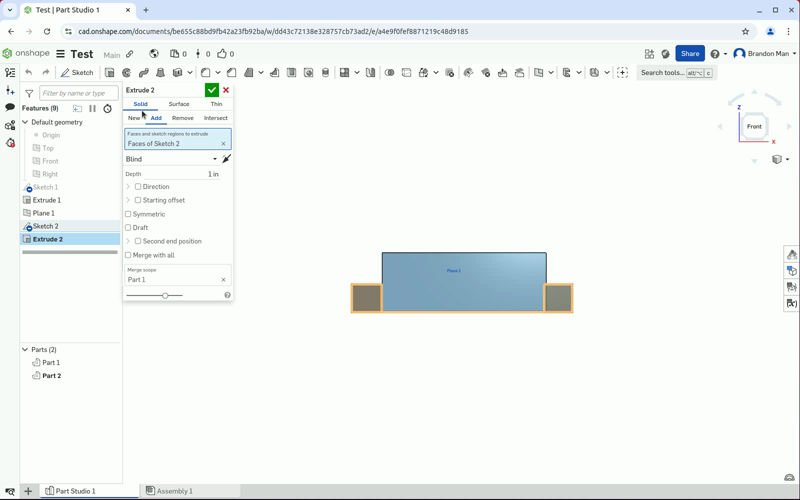
mouse_move(137, 120)
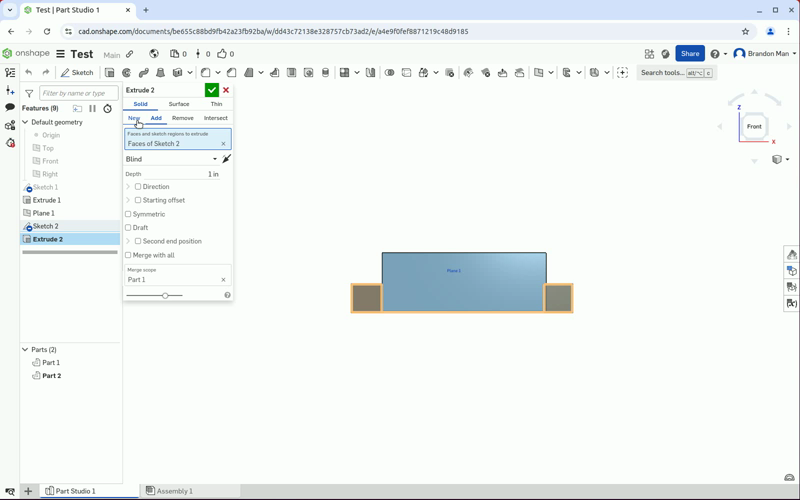
click(137, 120)
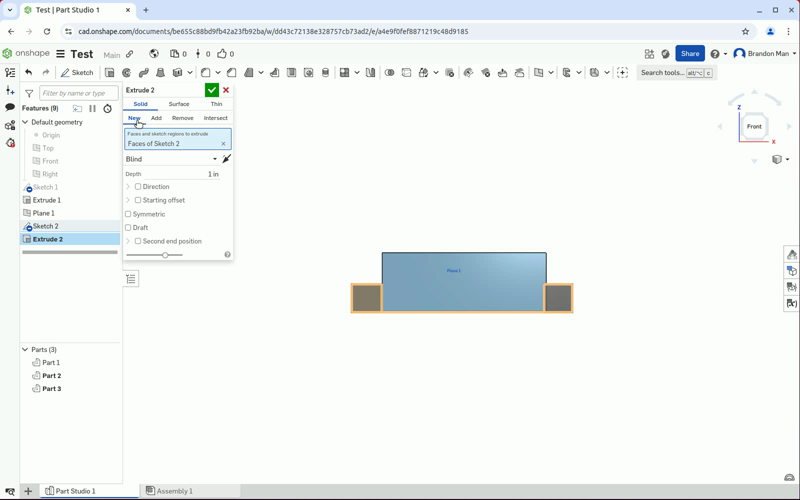
key(tab, 4)
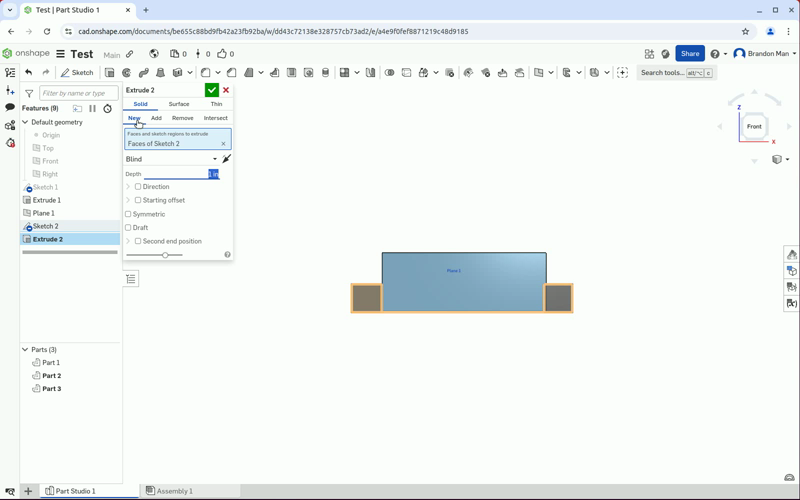
text(-0.963)
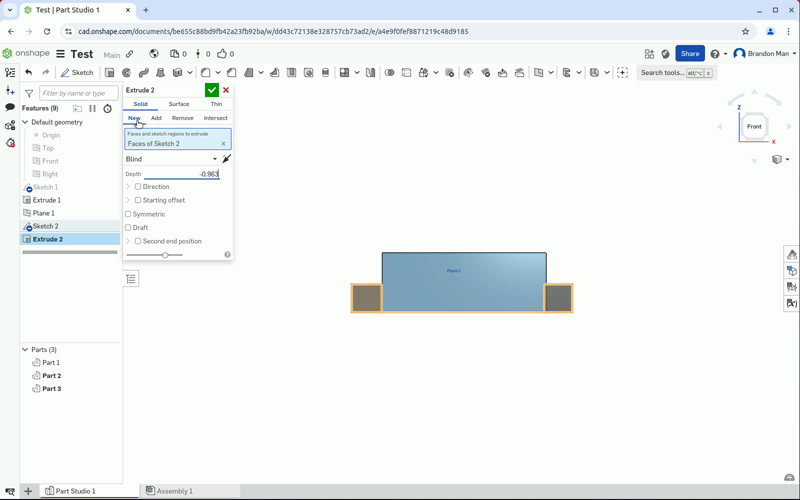
key(enter)
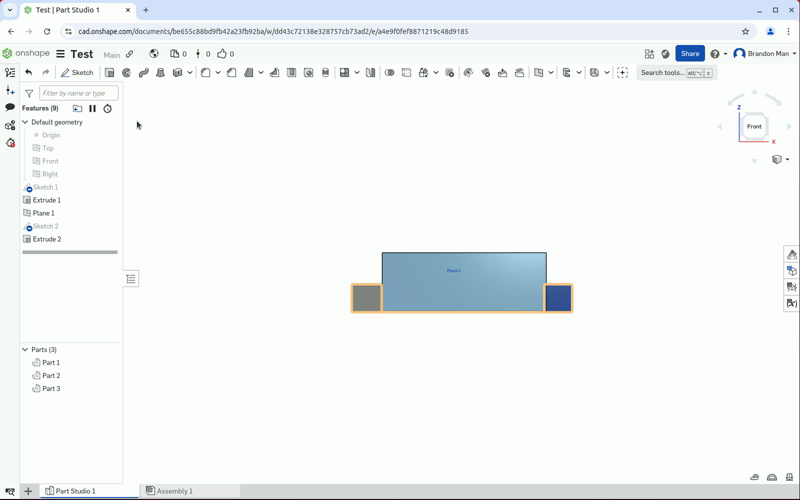
key(shift+h)
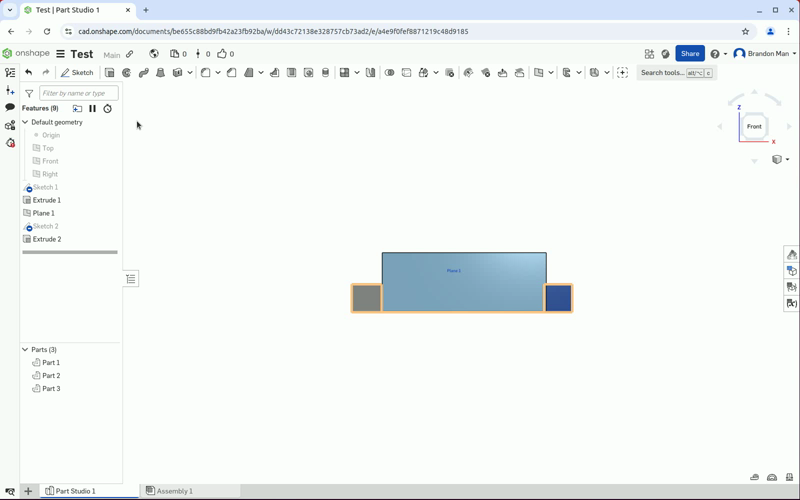
key(shift+h)
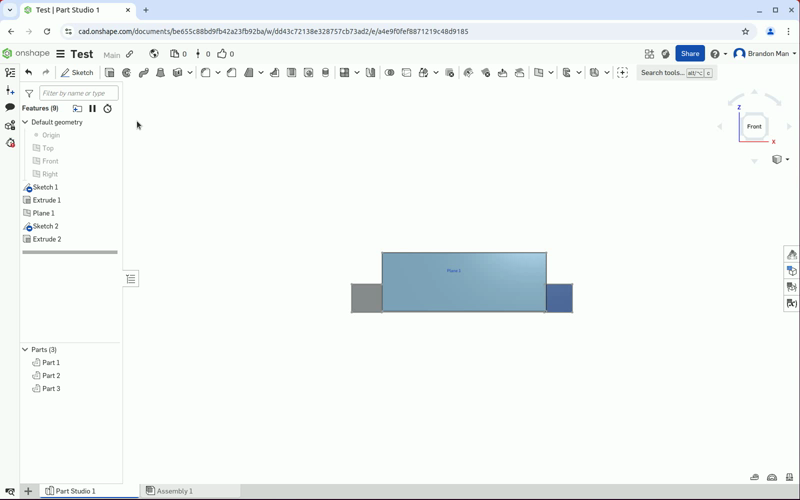
key(shift+7)
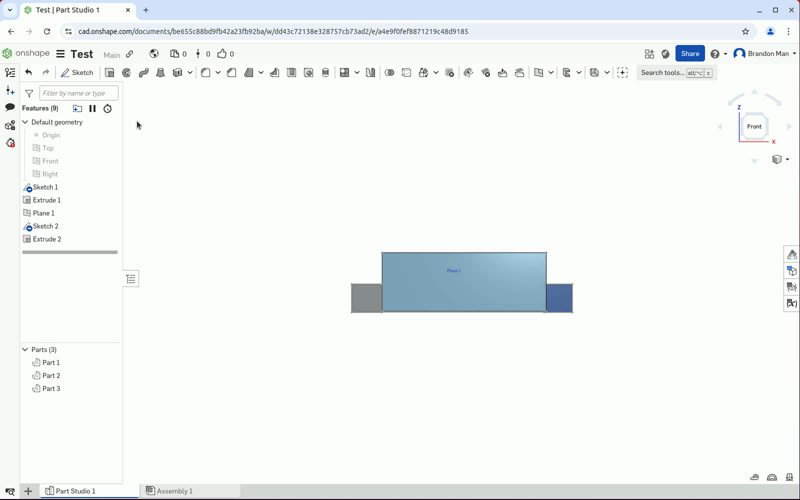
key(left, 2)
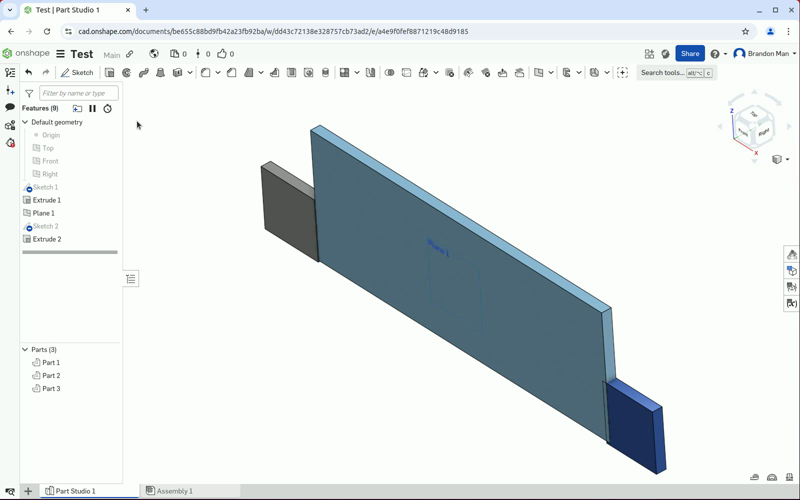
key(down, 2)
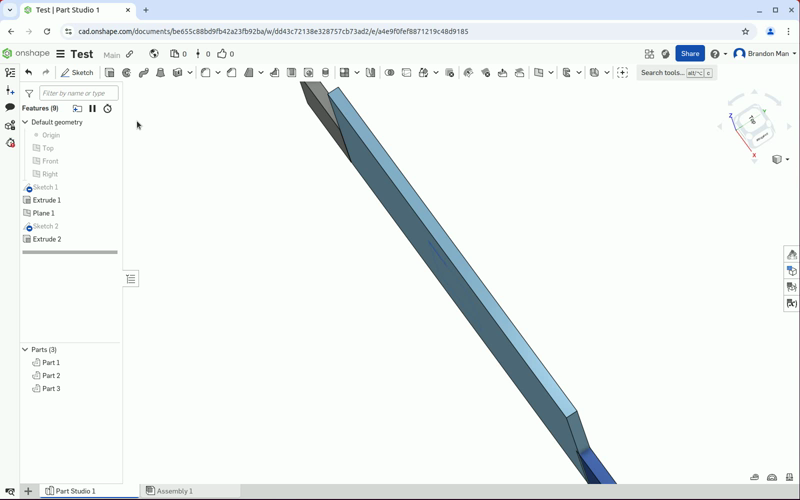
key(up, 2)
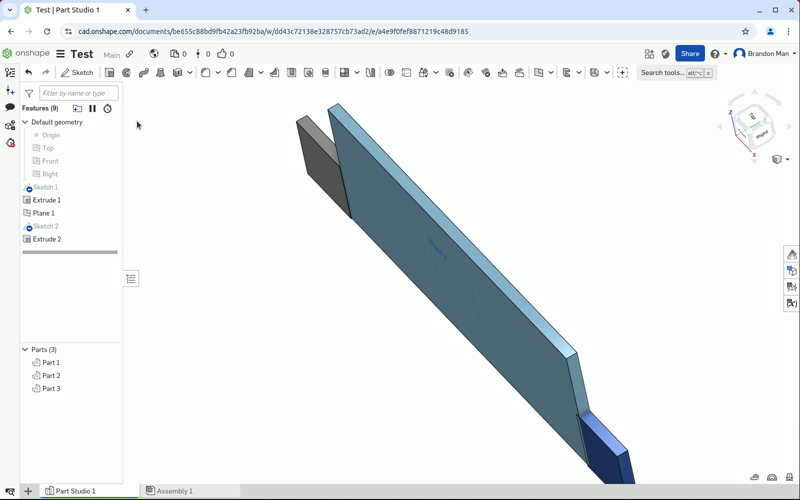
key(right, 2)
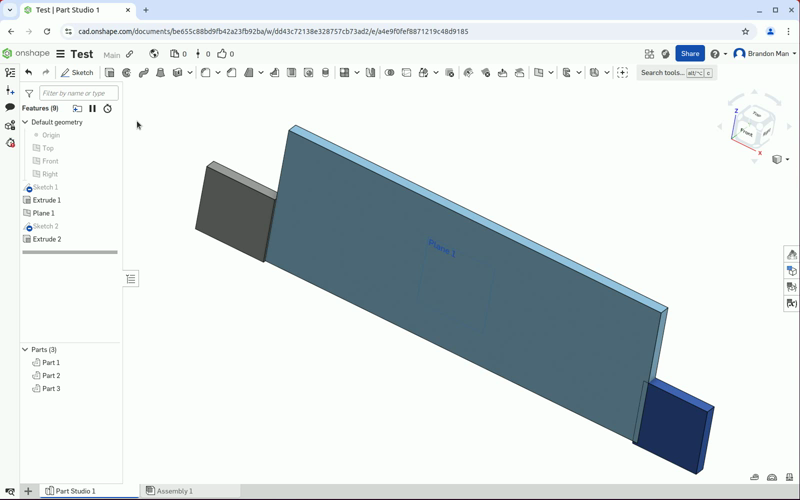
mouse_move(73, 189)
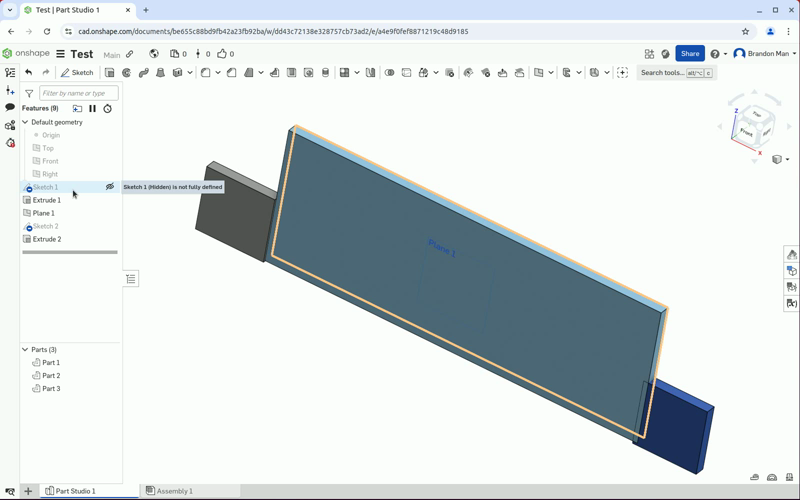
click(73, 189)